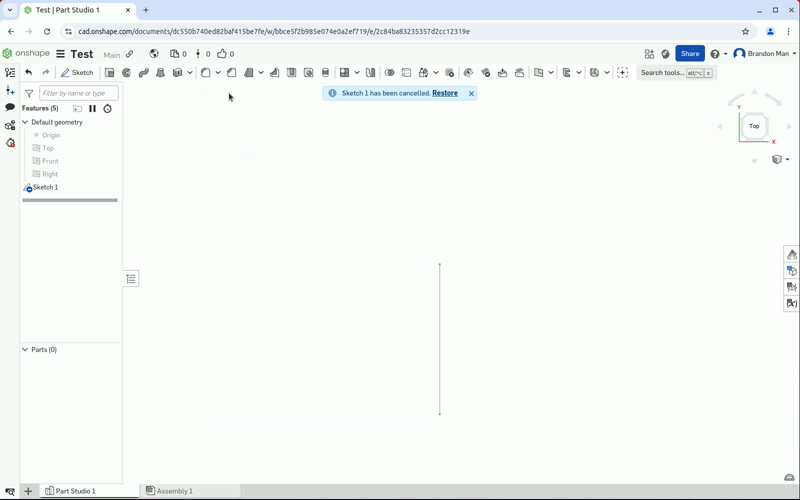
key(shift+h)
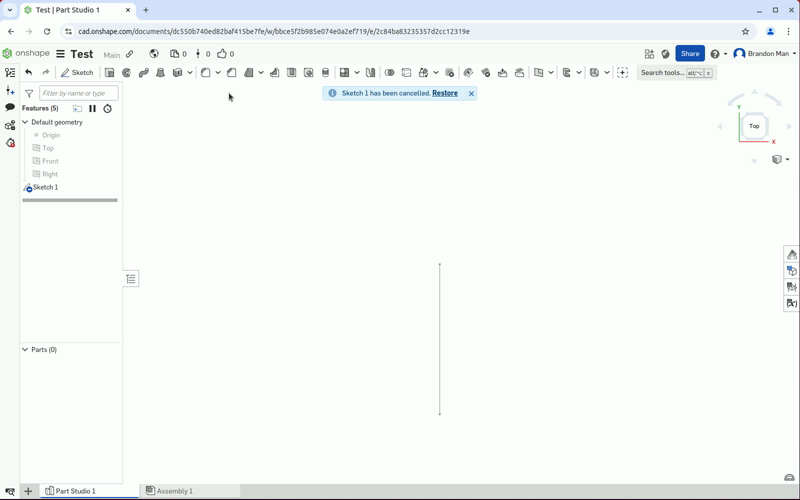
key(shift+s)
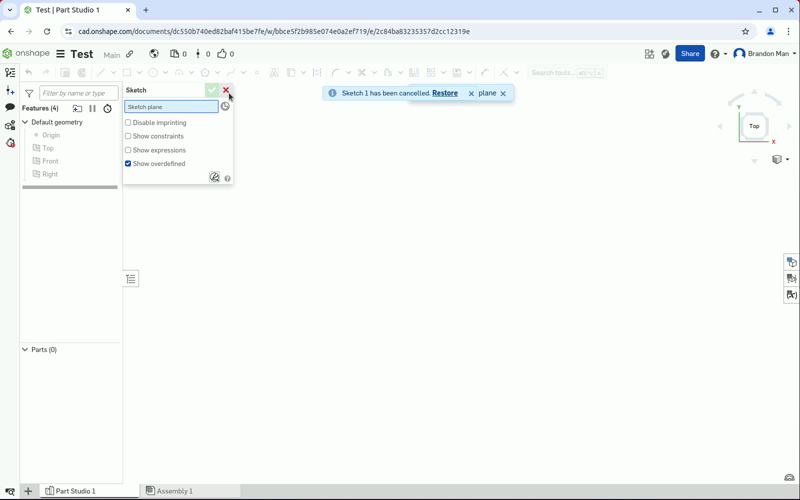
mouse_move(73, 150)
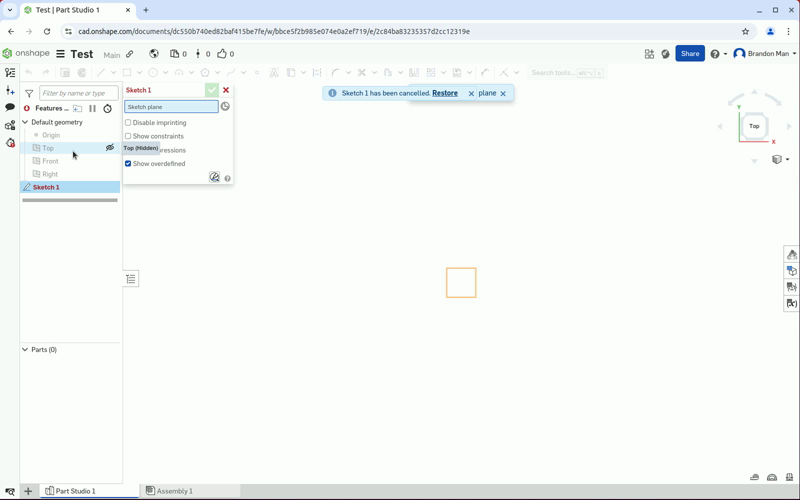
click(73, 150)
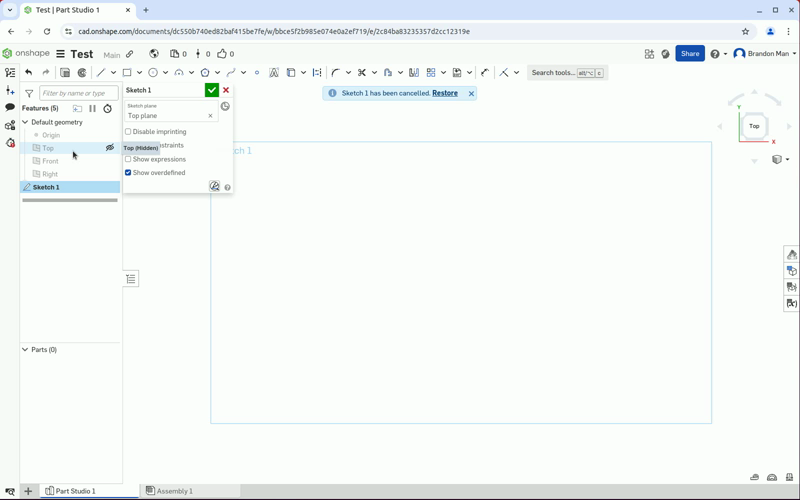
mouse_move(73, 352)
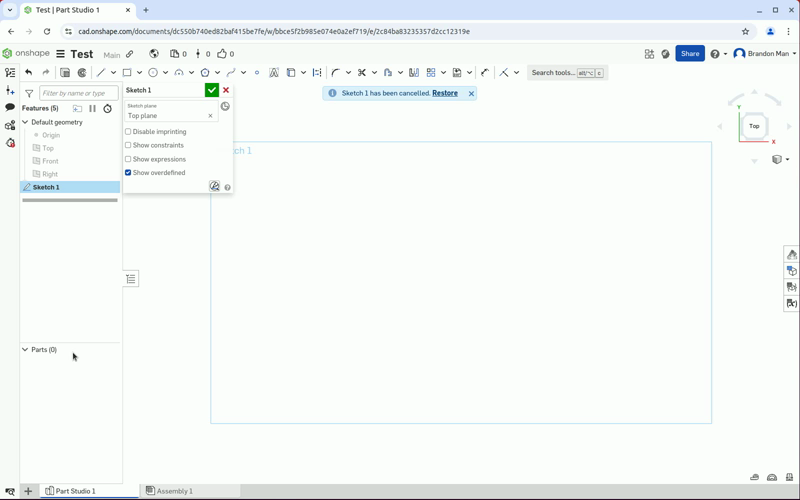
key(y)
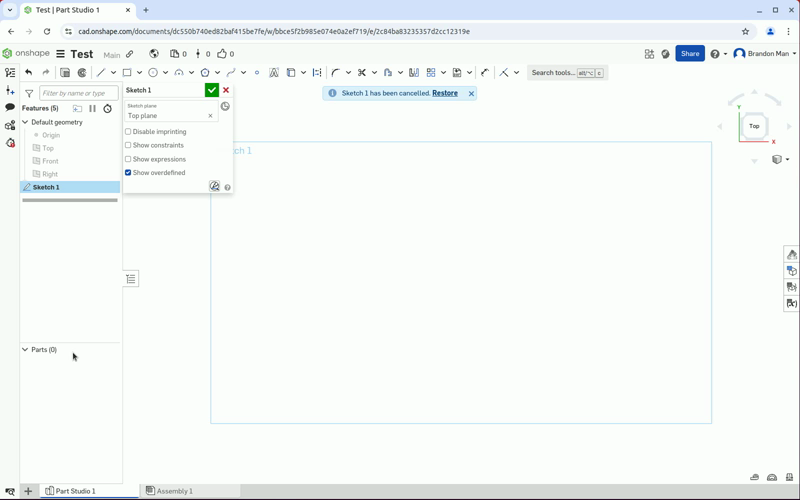
key(c)
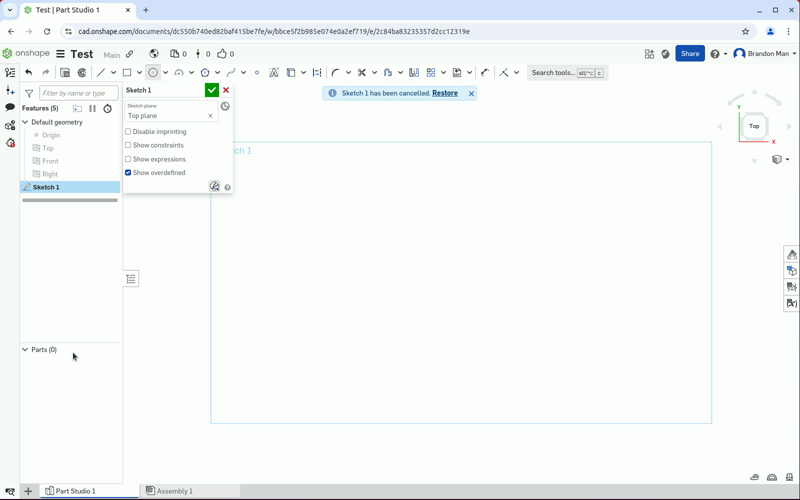
key_down(shift)
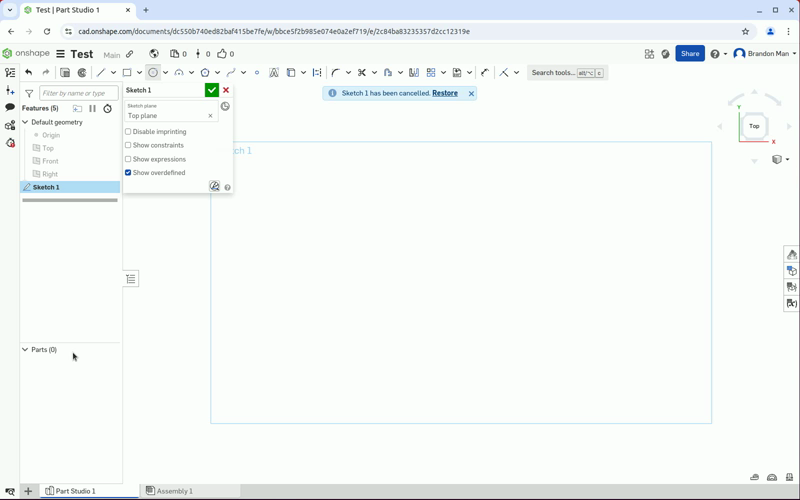
mouse_move(460, 282)
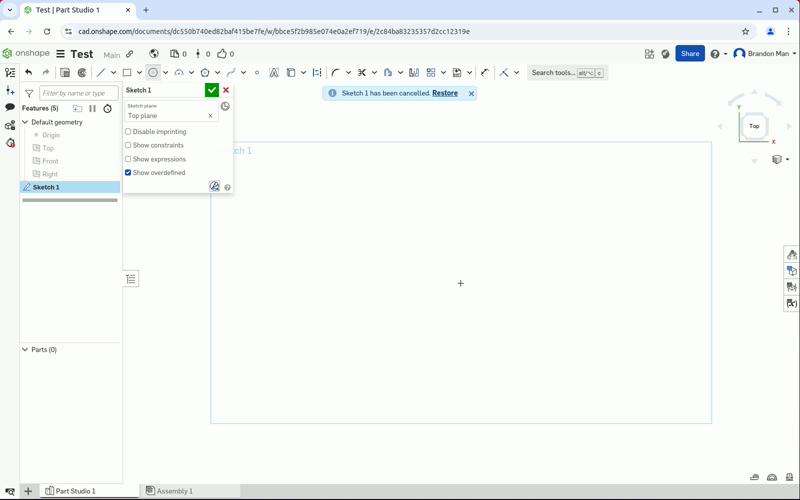
click(460, 282)
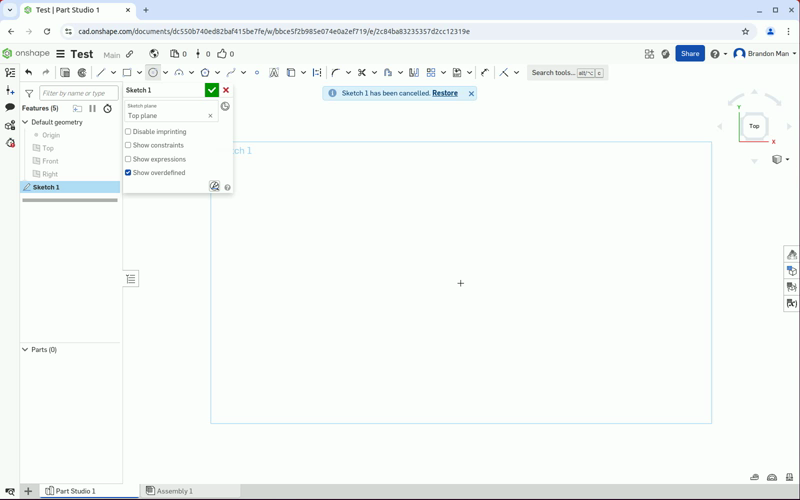
key_up(shift)
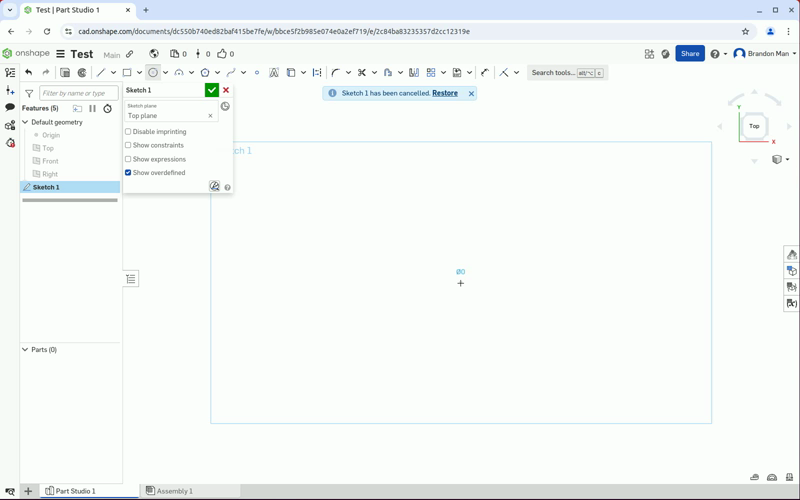
mouse_move(474, 282)
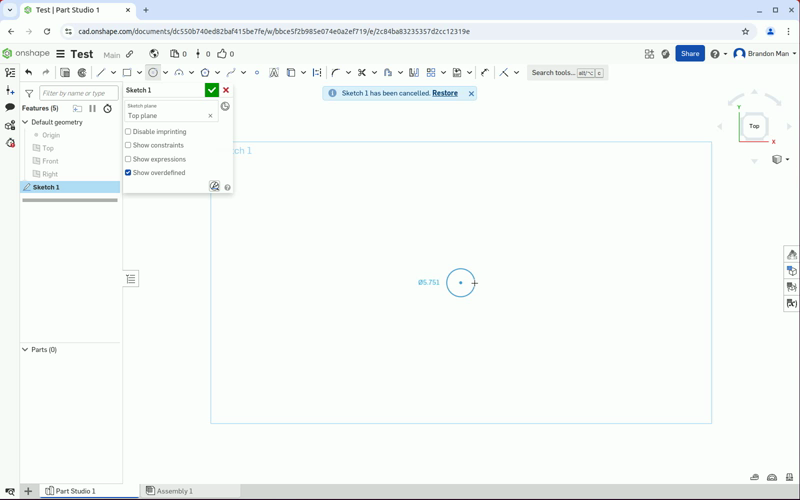
click(474, 282)
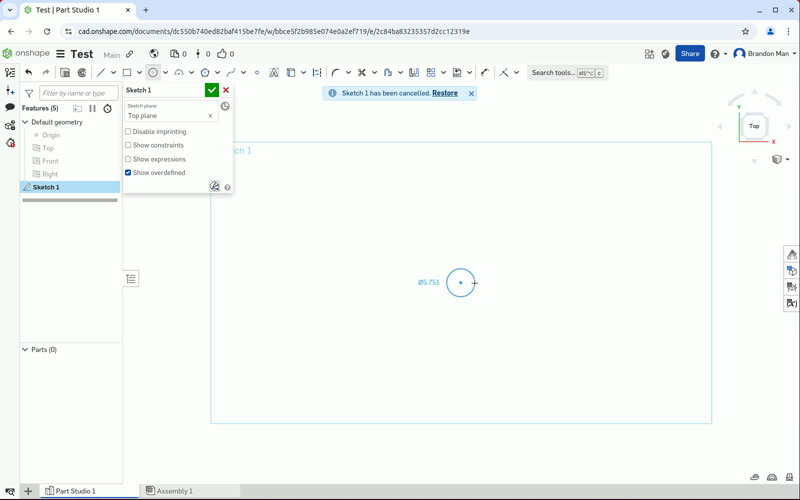
key(esc)
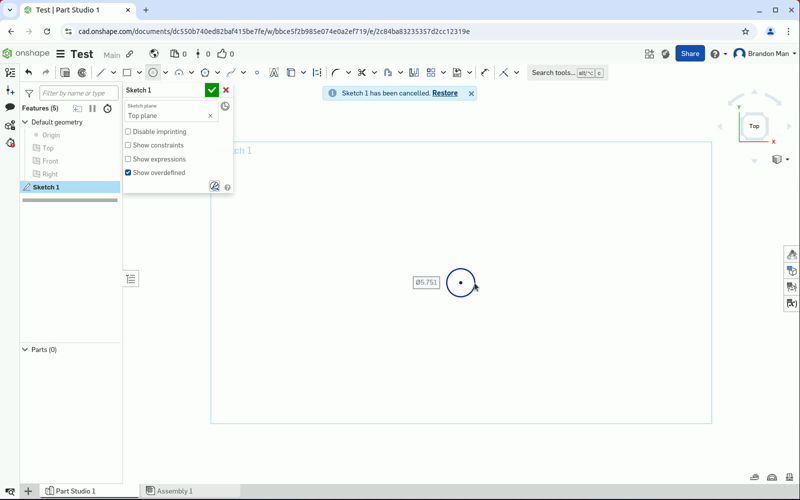
key(c)
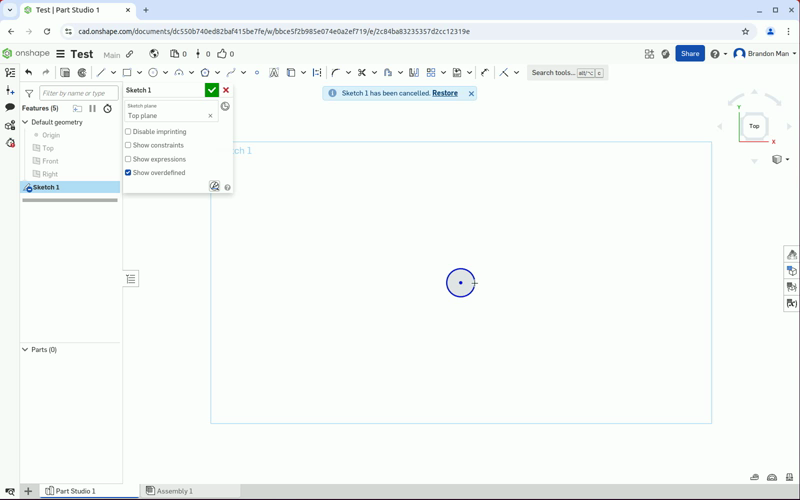
key_down(shift)
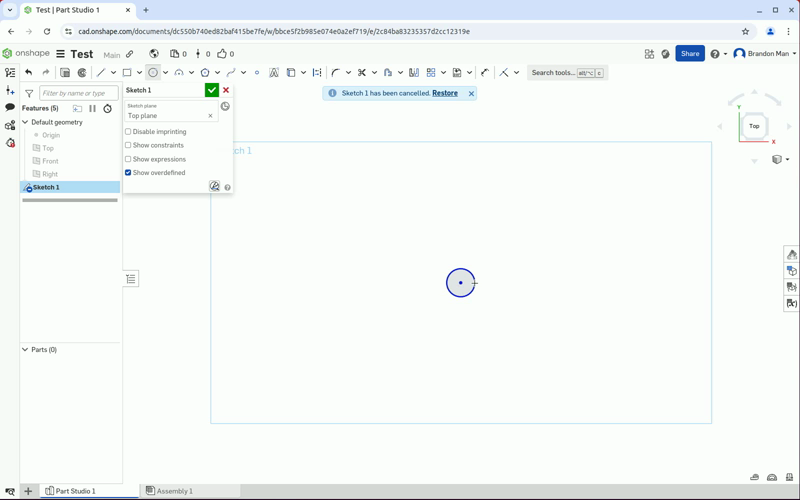
mouse_move(460, 282)
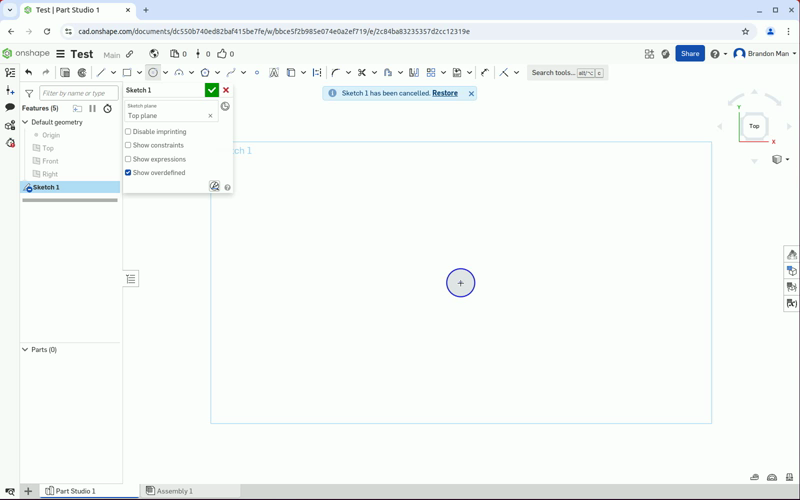
click(460, 282)
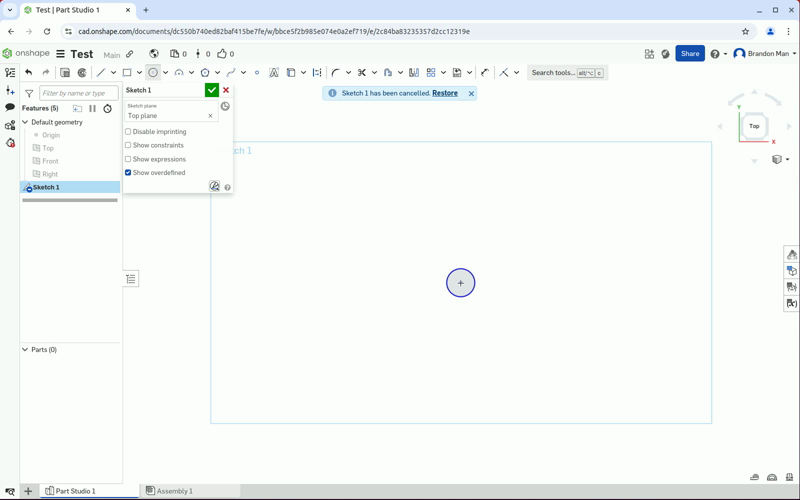
key_up(shift)
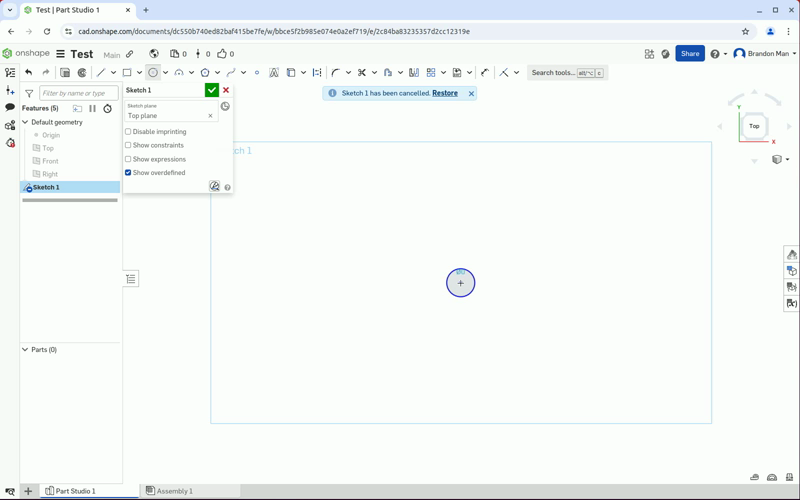
mouse_move(473, 282)
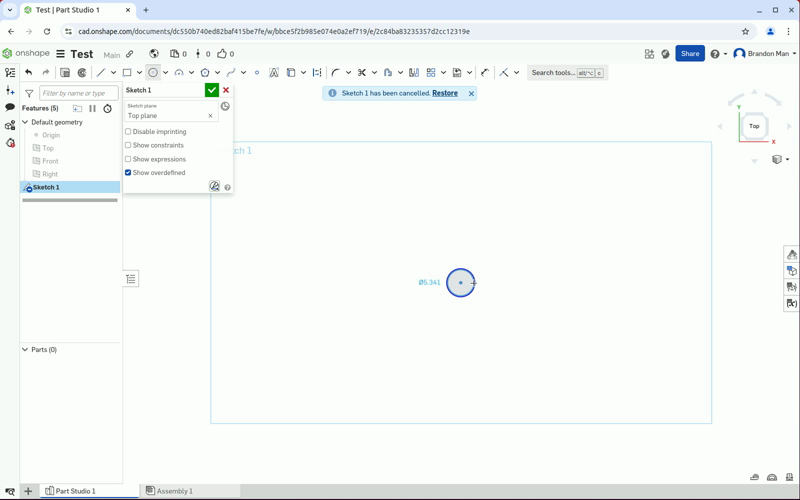
scroll(6)
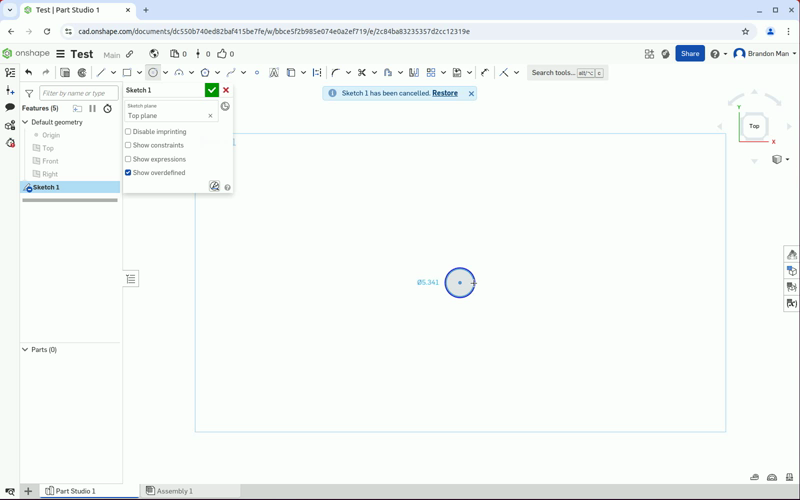
scroll(6)
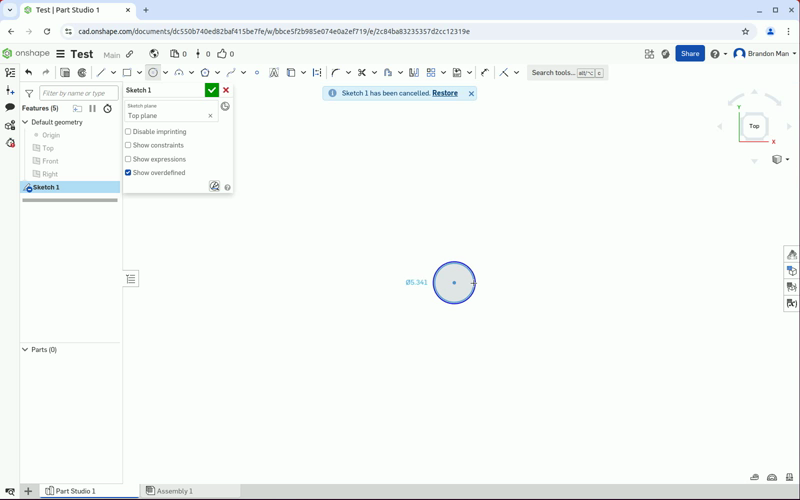
scroll(6)
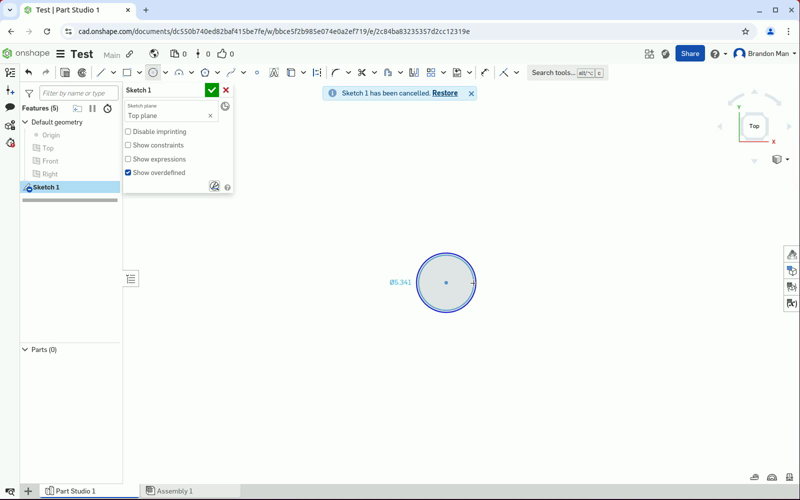
scroll(6)
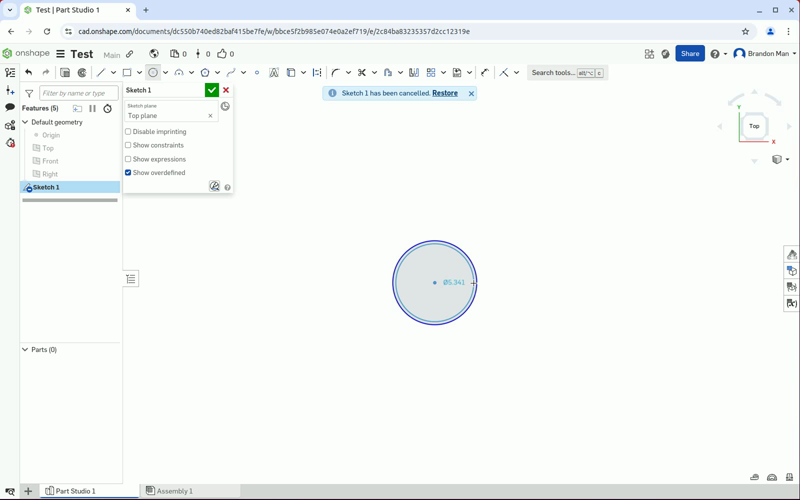
scroll(6)
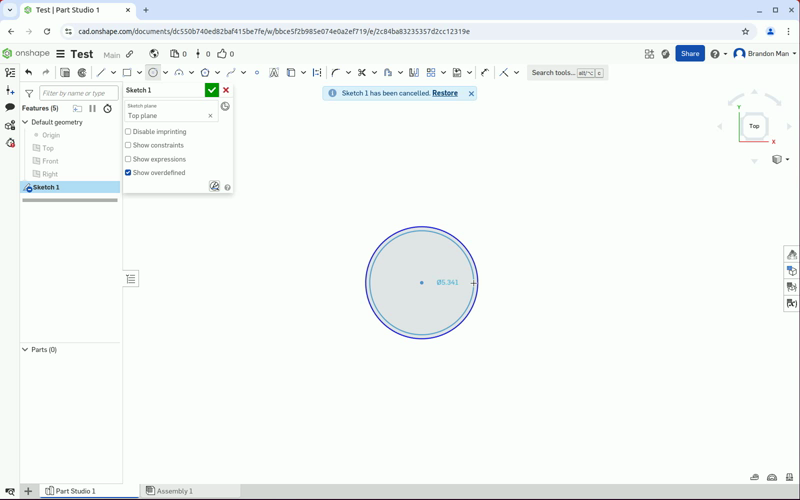
scroll(6)
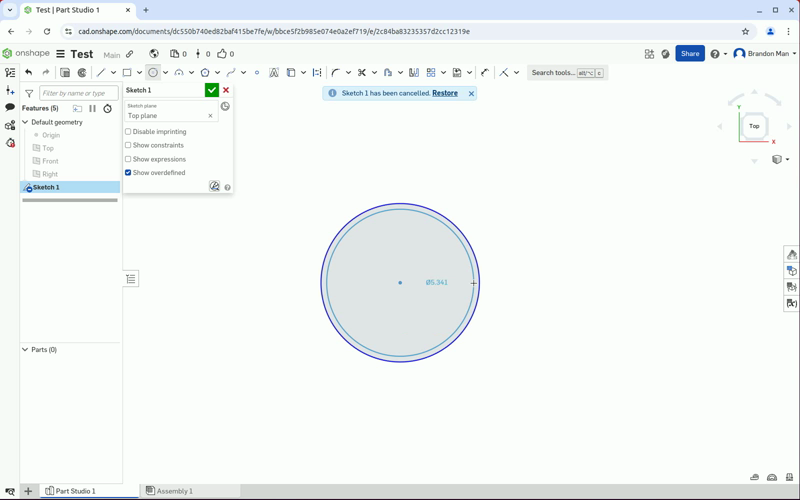
scroll(6)
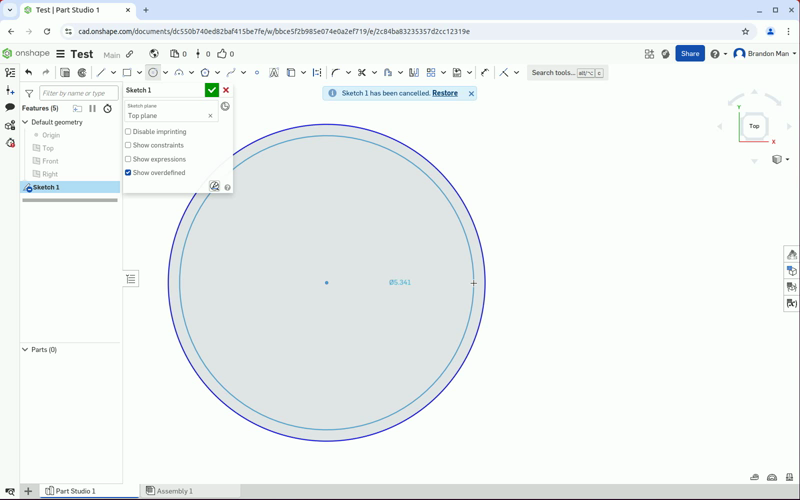
click(473, 282)
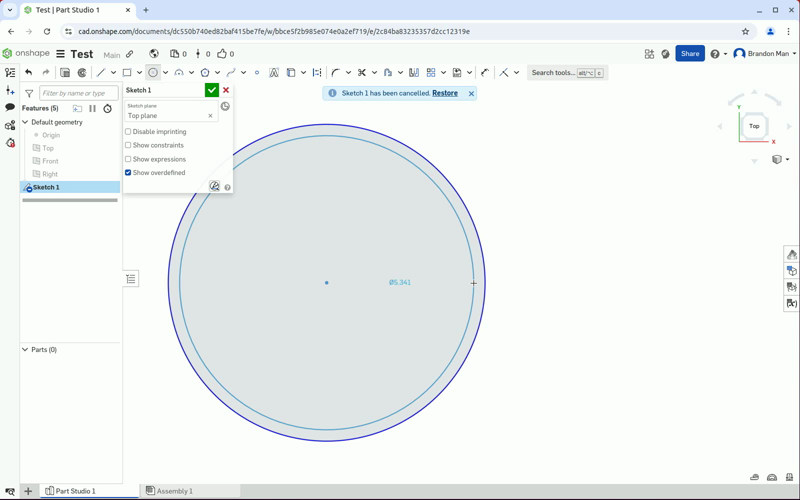
scroll(-6)
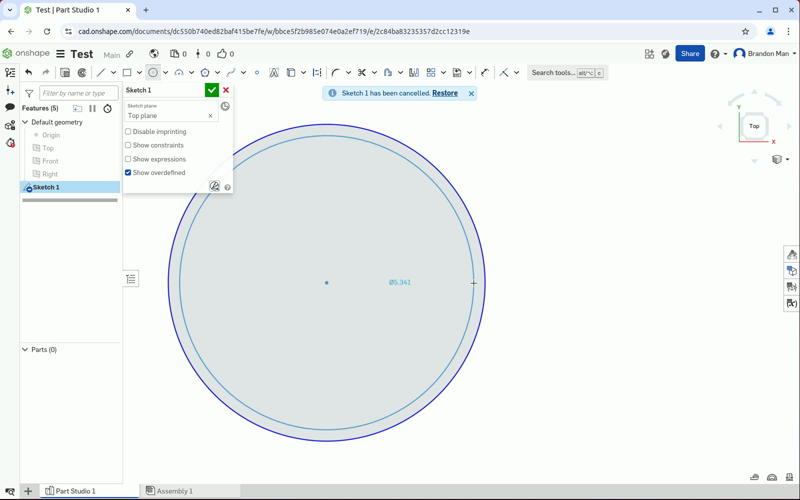
scroll(-6)
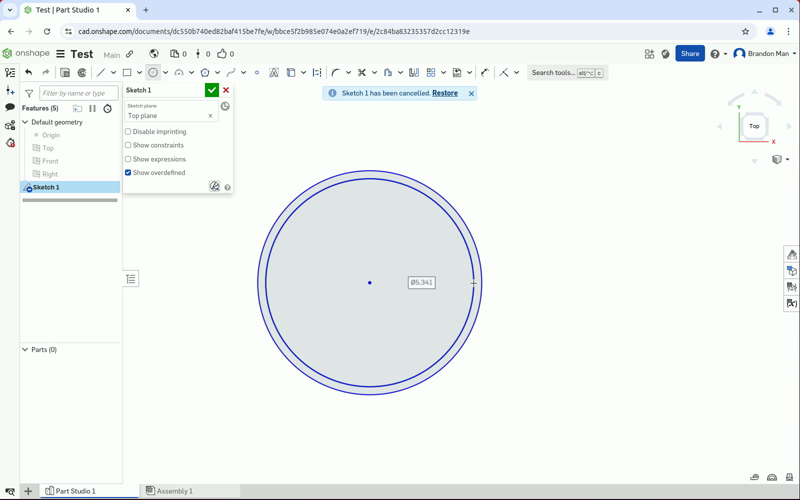
scroll(-6)
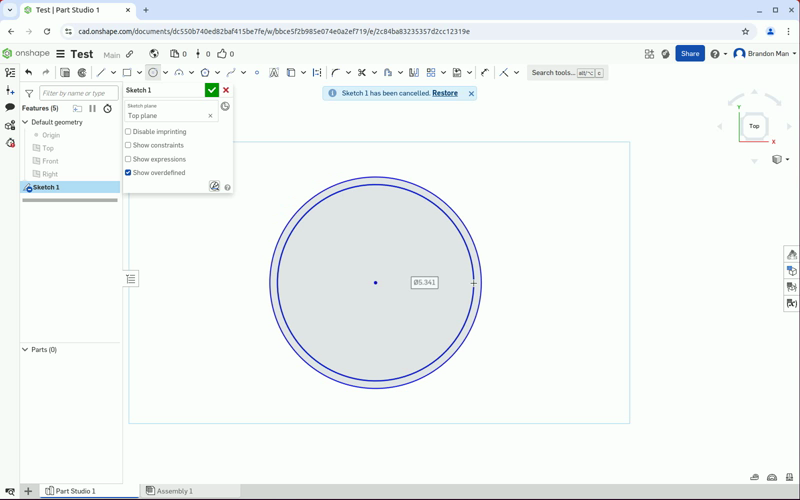
scroll(-6)
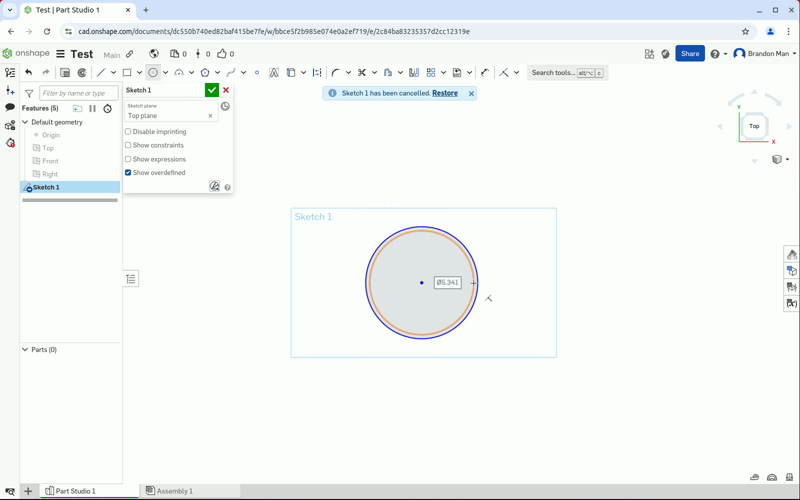
scroll(-6)
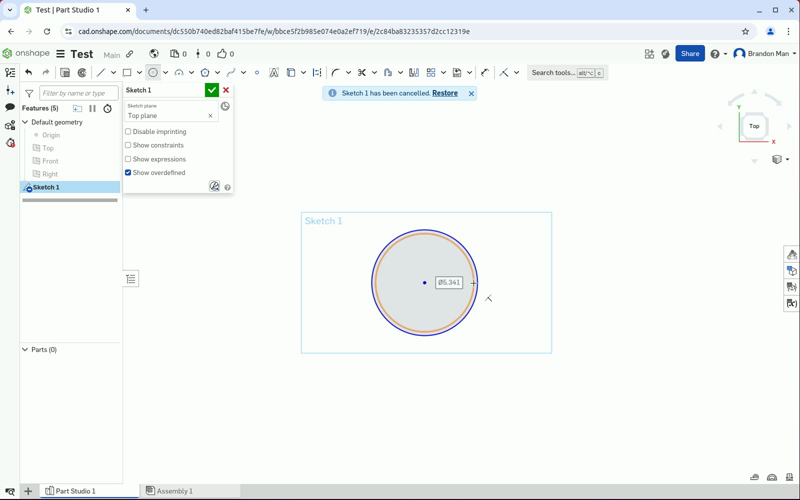
scroll(-6)
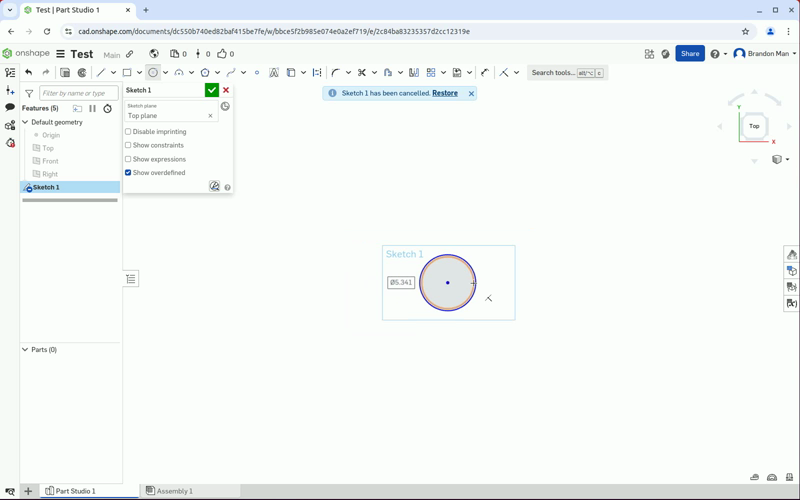
scroll(-6)
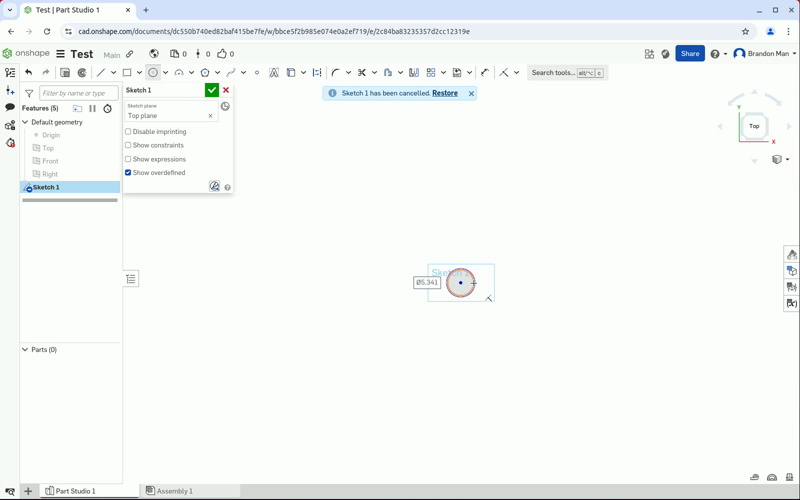
key(esc)
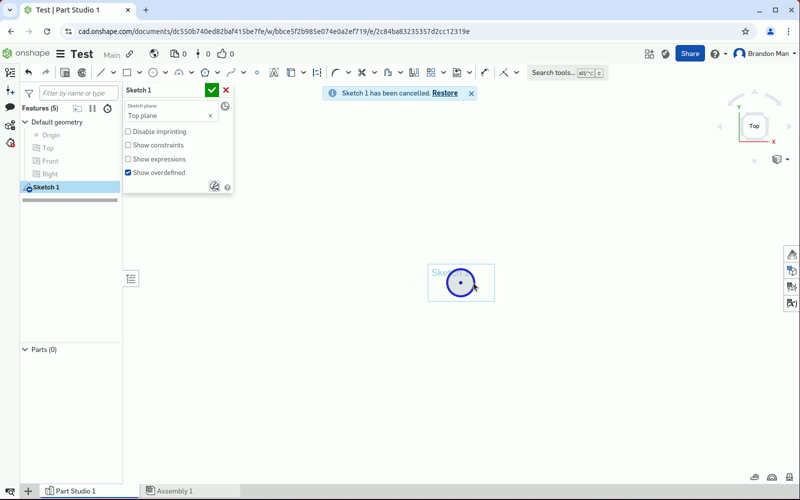
mouse_move(450, 291)
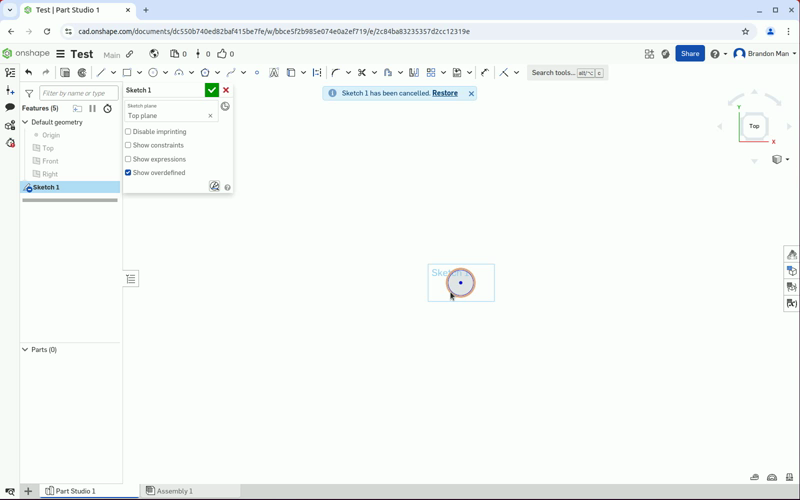
scroll(6)
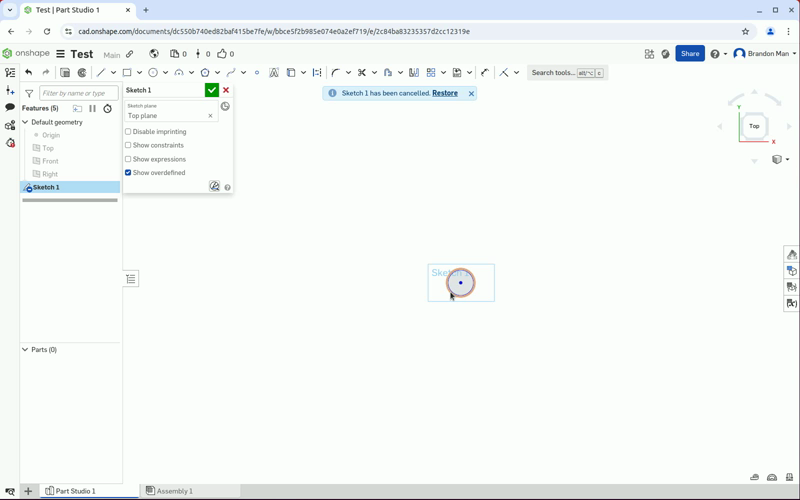
scroll(6)
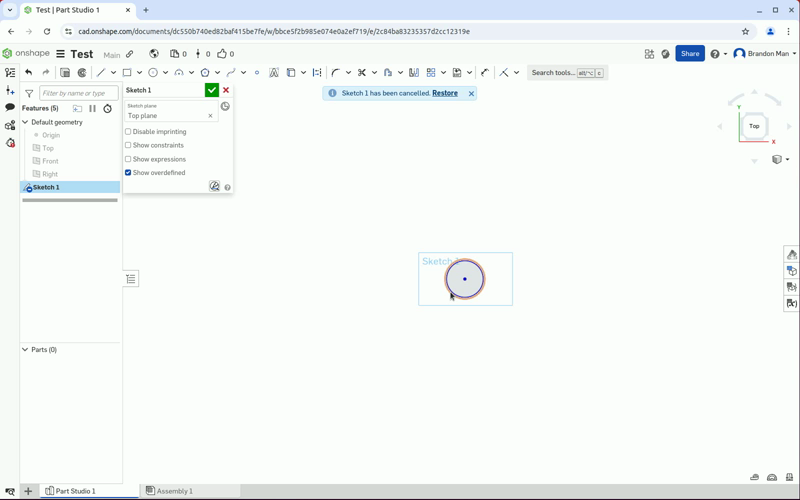
scroll(6)
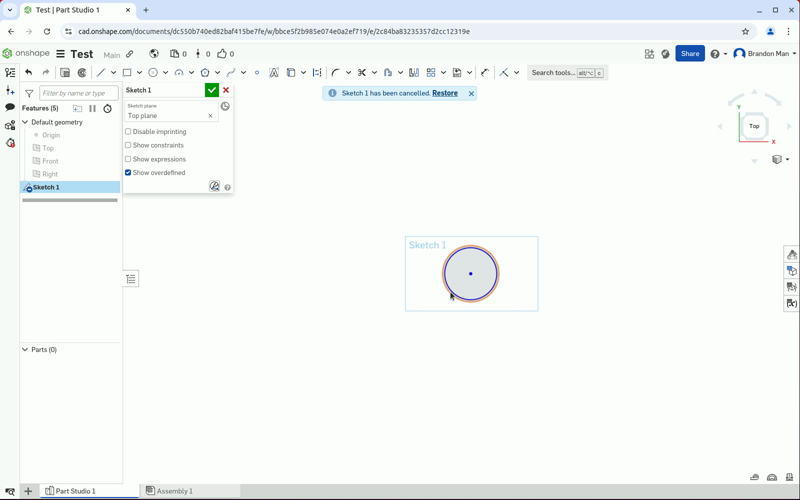
scroll(6)
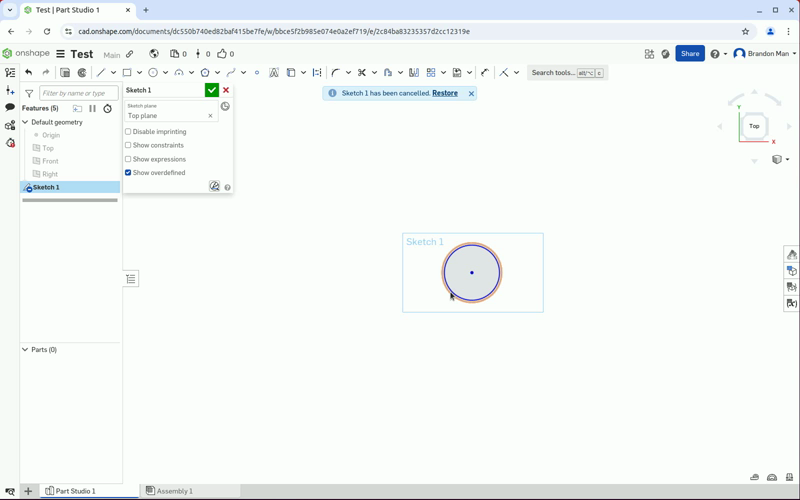
scroll(6)
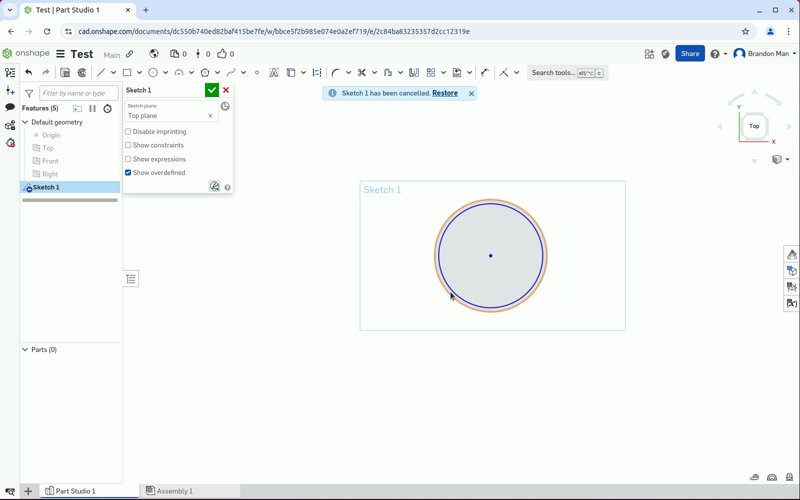
scroll(6)
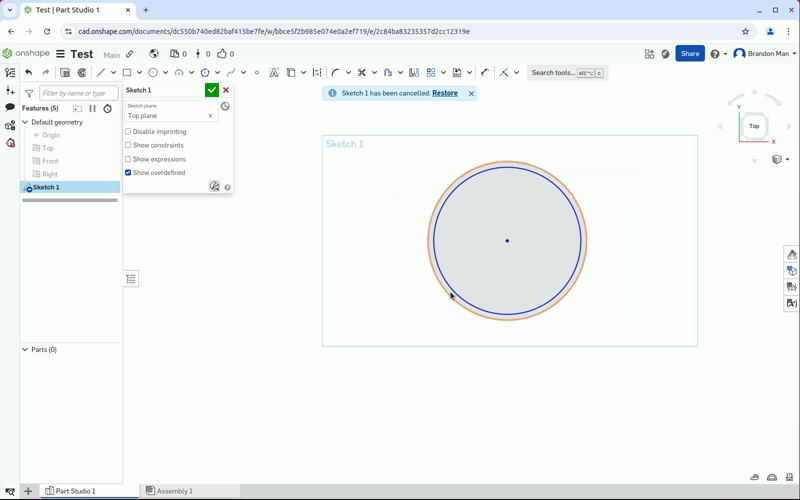
scroll(6)
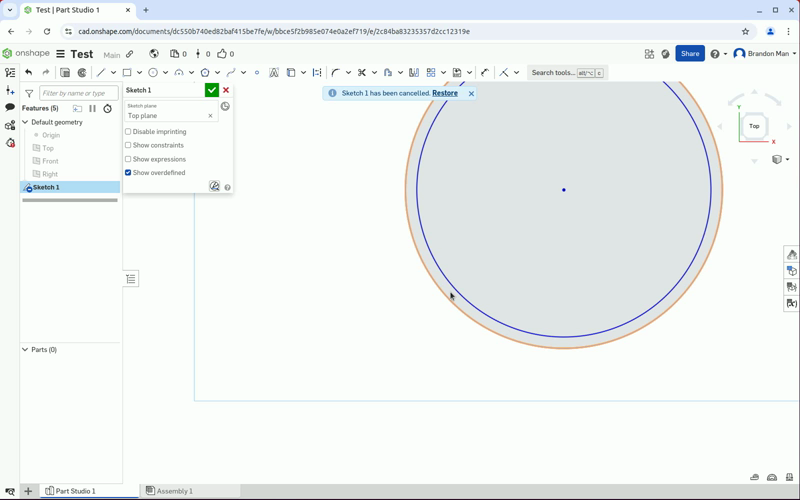
click(450, 291)
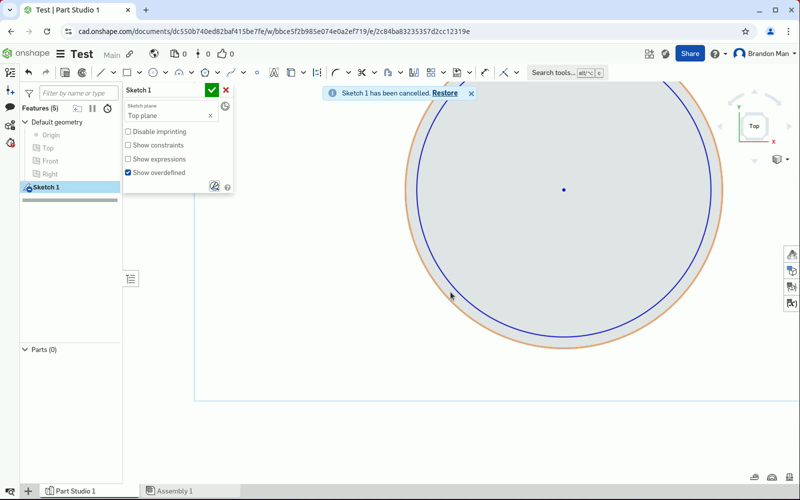
scroll(-6)
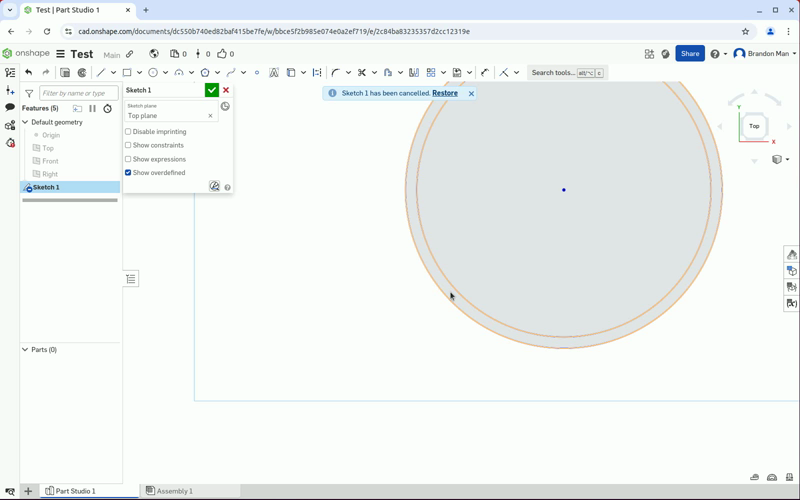
scroll(-6)
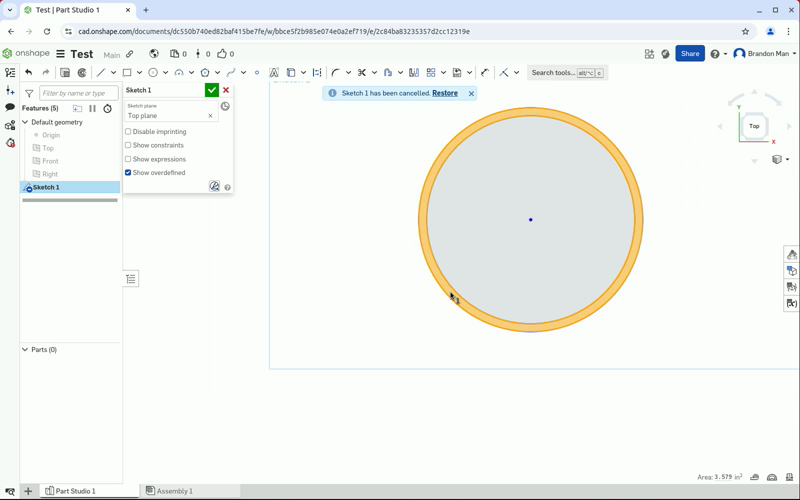
scroll(-6)
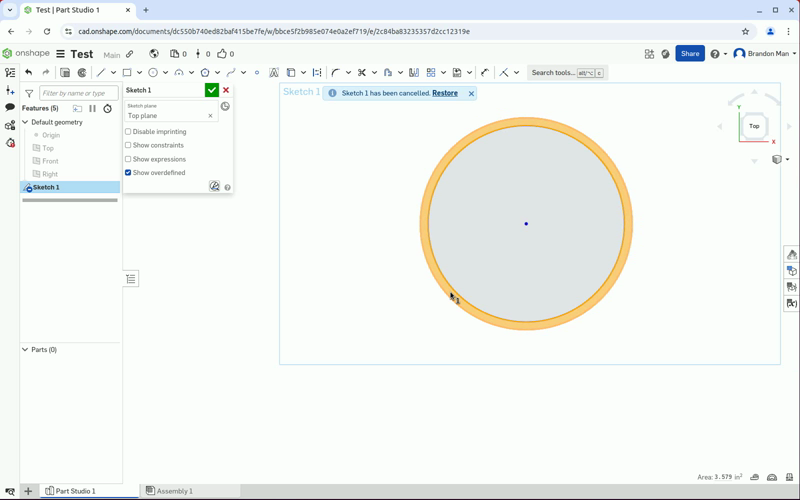
scroll(-6)
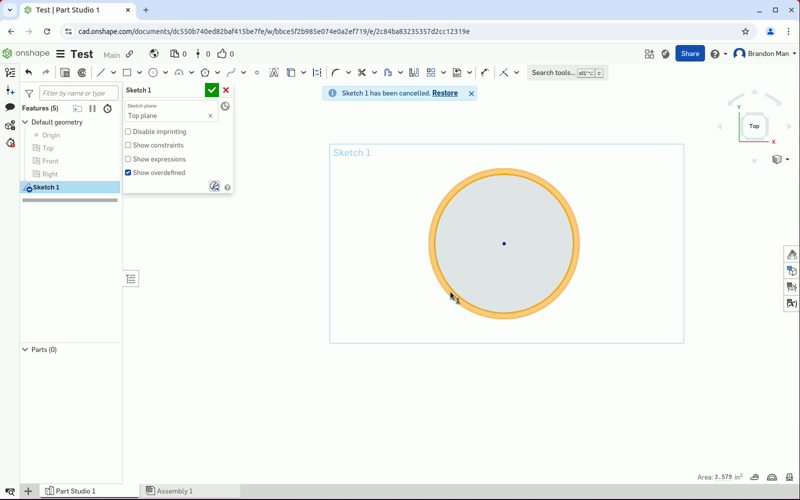
scroll(-6)
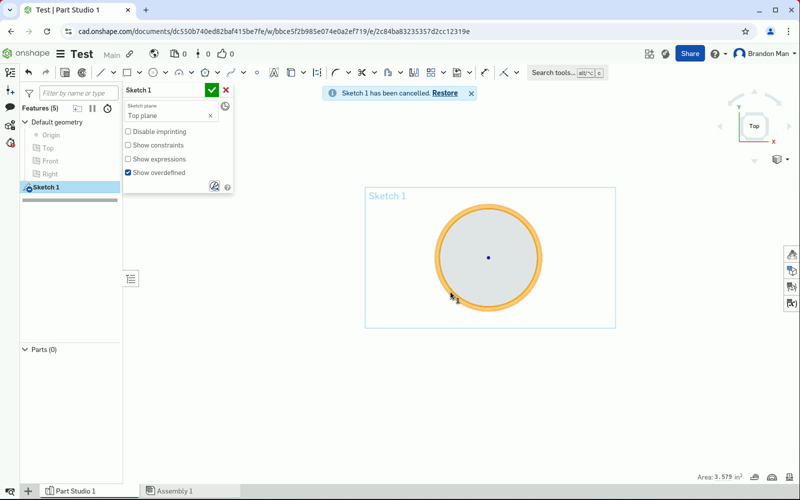
scroll(-6)
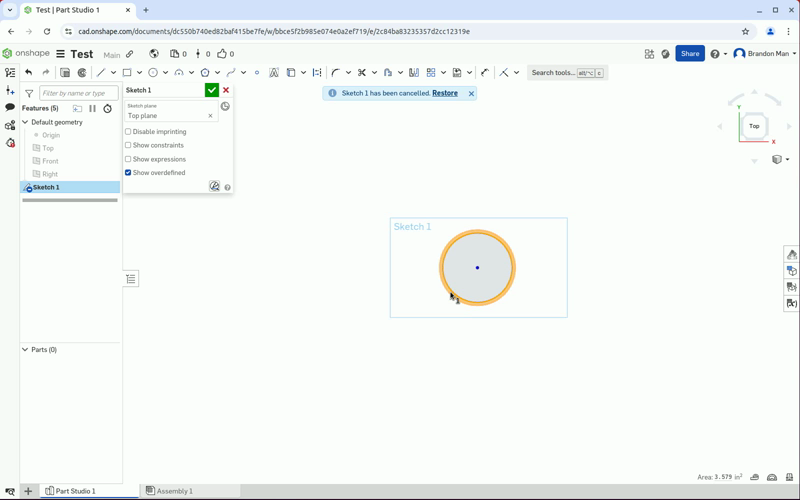
scroll(-6)
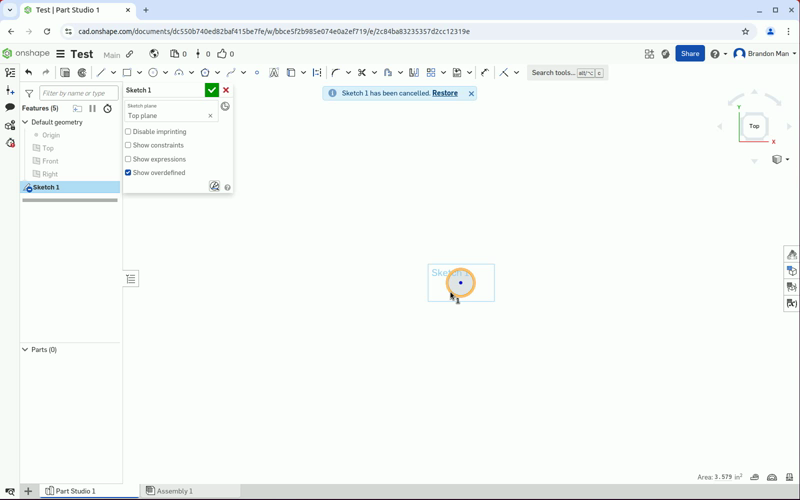
mouse_move(73, 352)
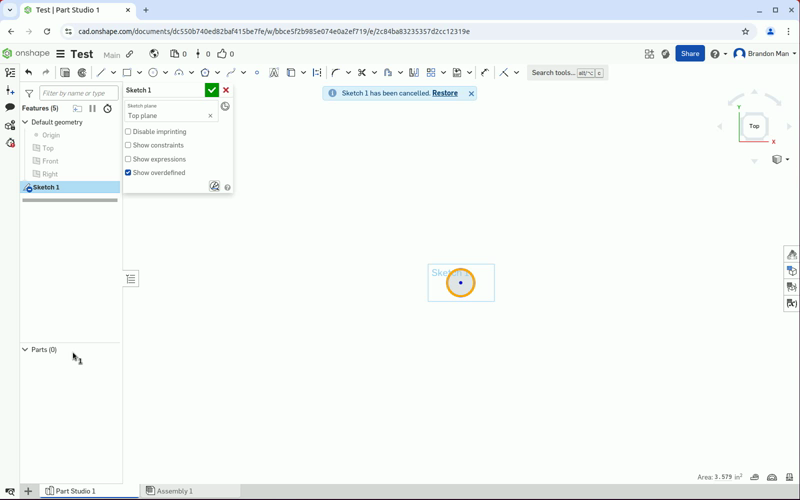
key(shift+y)
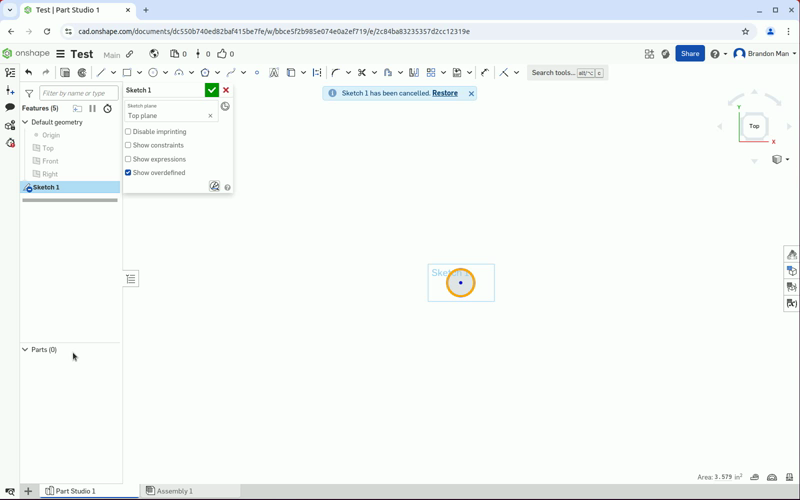
key(shift+e)
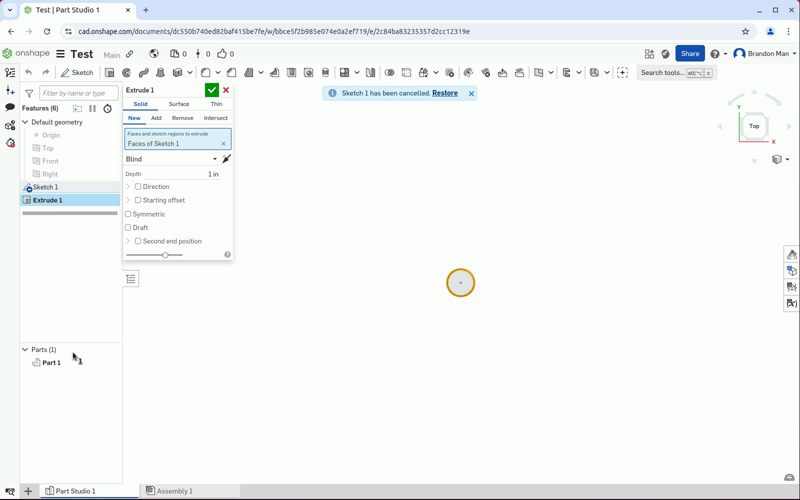
mouse_move(143, 106)
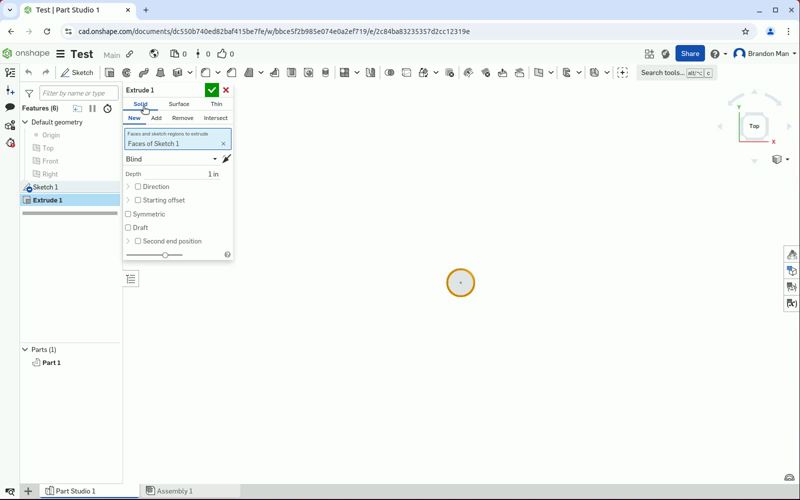
click(143, 106)
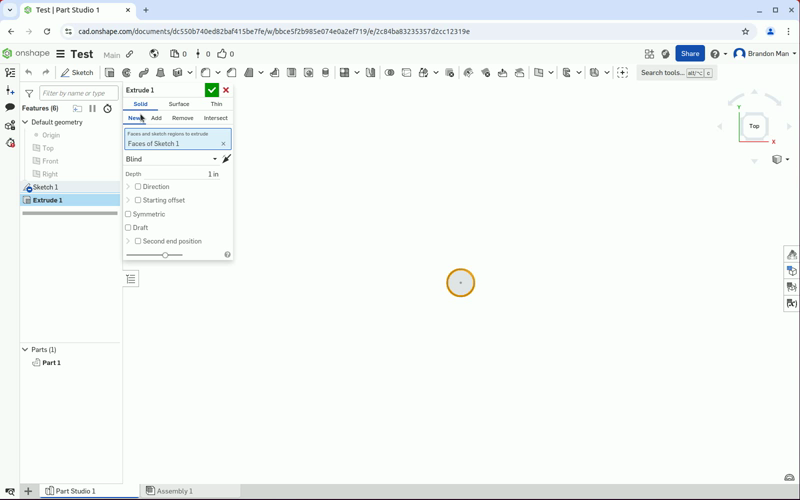
mouse_move(137, 120)
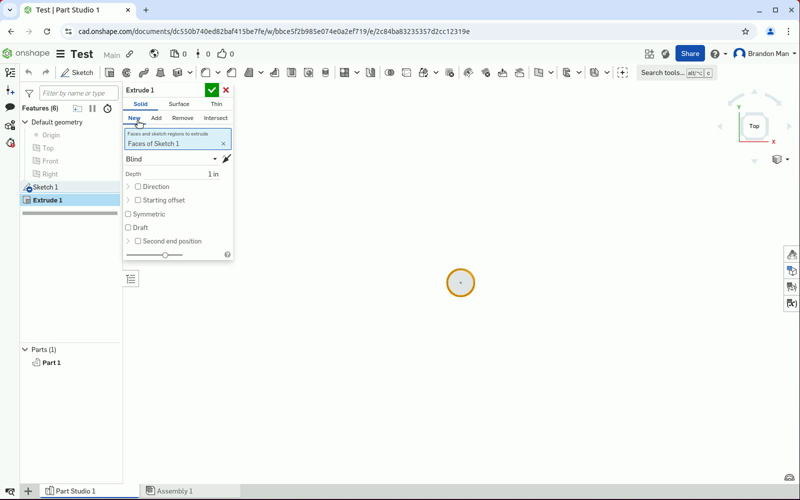
click(137, 120)
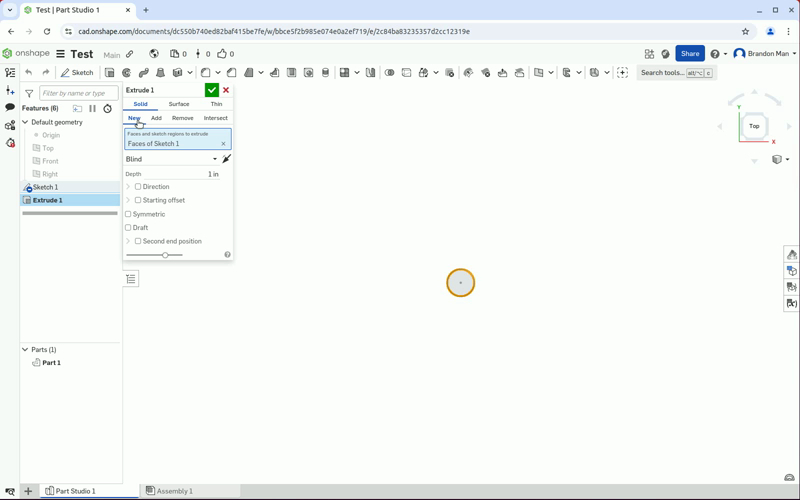
key(tab, 4)
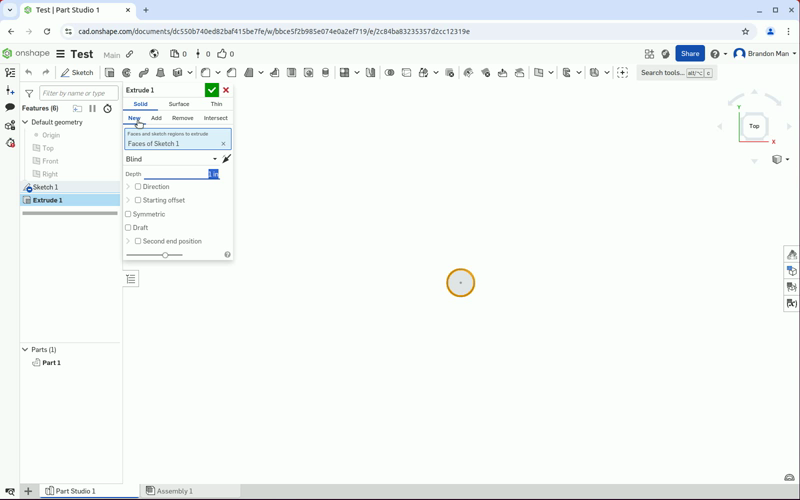
text(23.108)
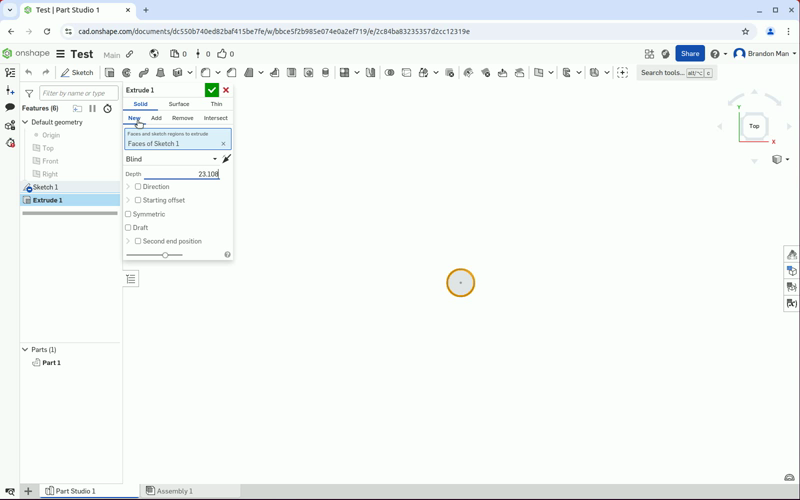
key(enter)
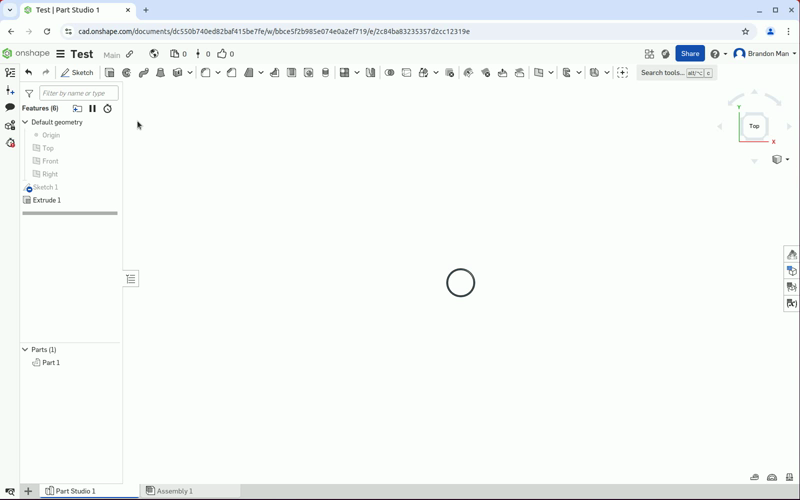
key(shift+h)
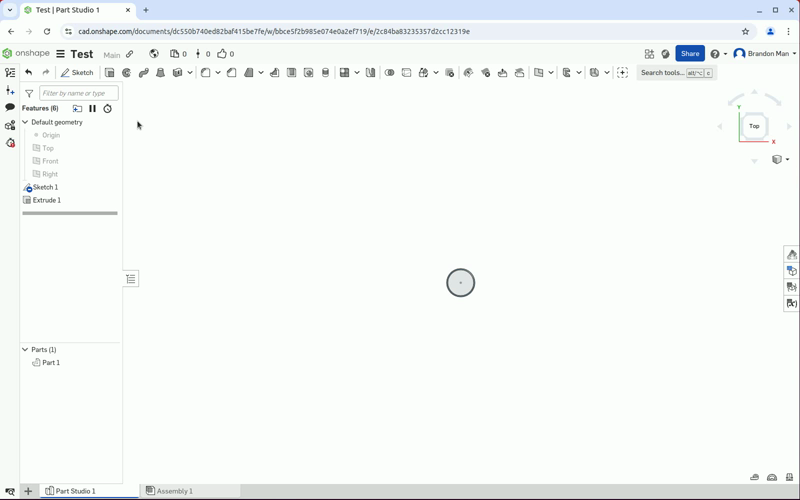
key(shift+h)
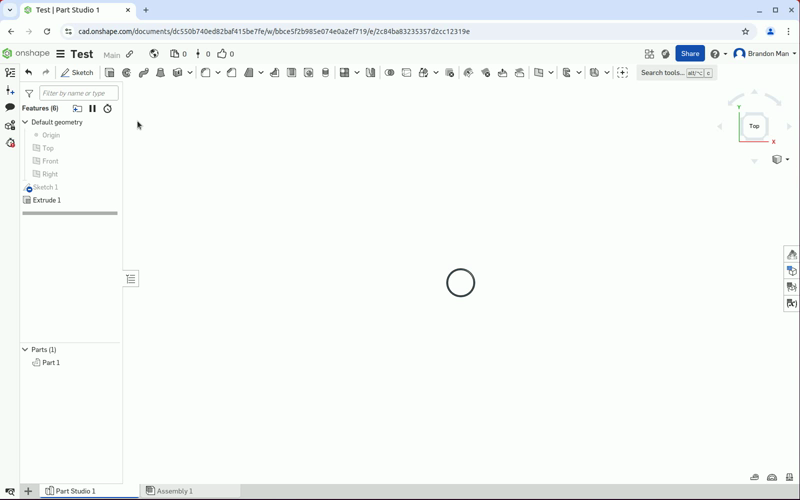
mouse_move(73, 189)
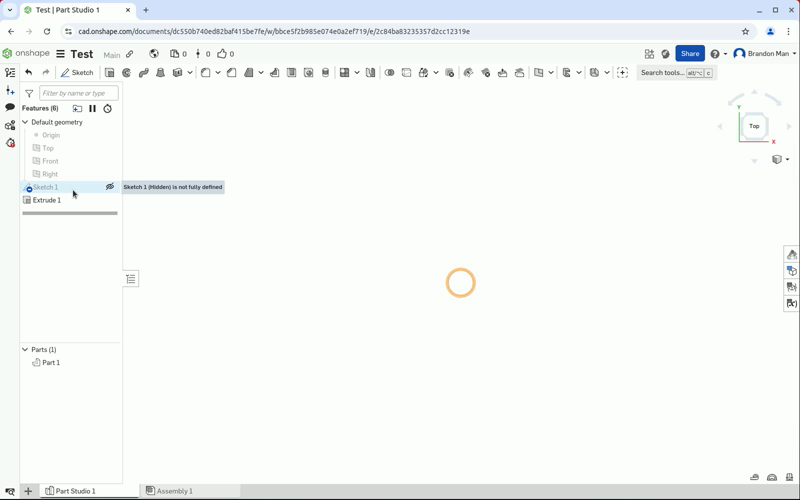
click(73, 189)
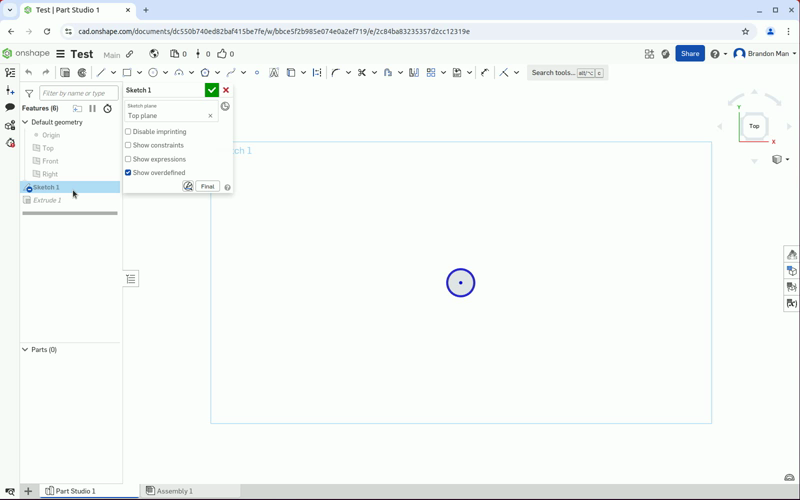
mouse_move(229, 92)
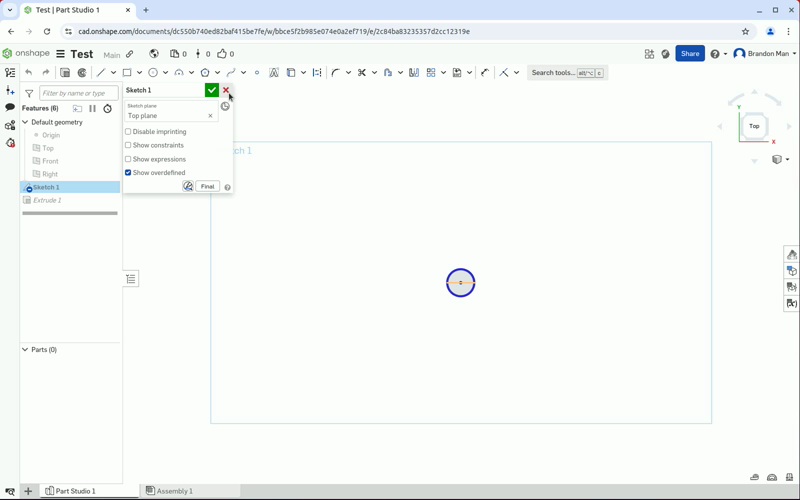
click(229, 92)
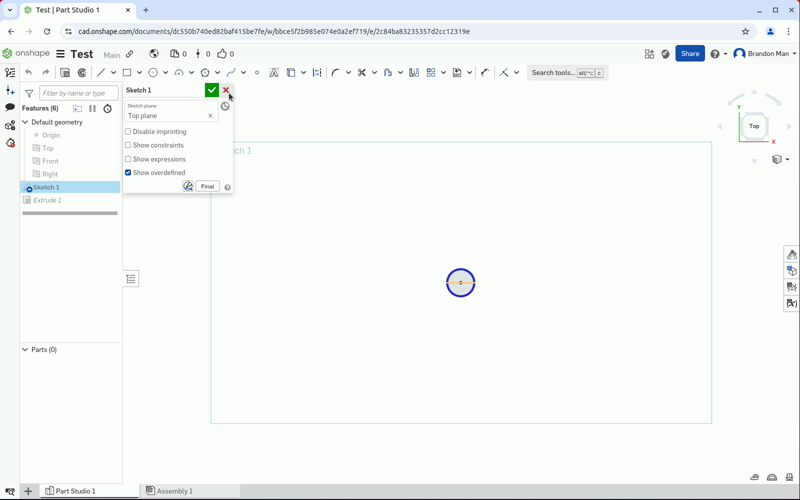
key(shift+s)
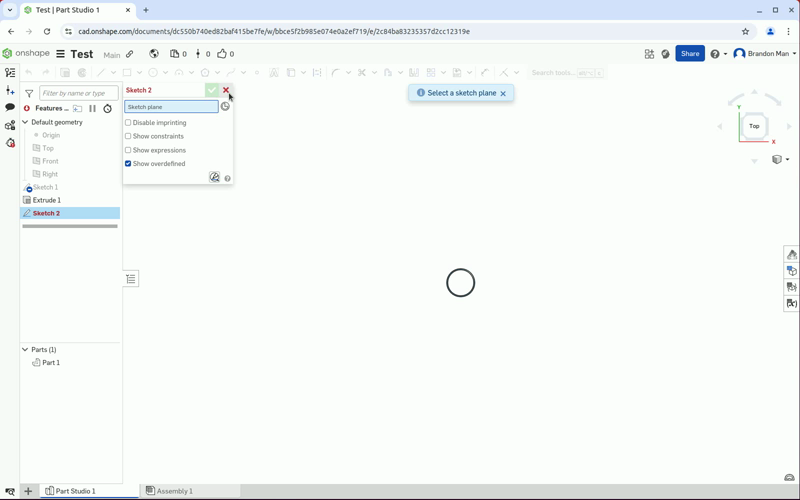
mouse_move(73, 150)
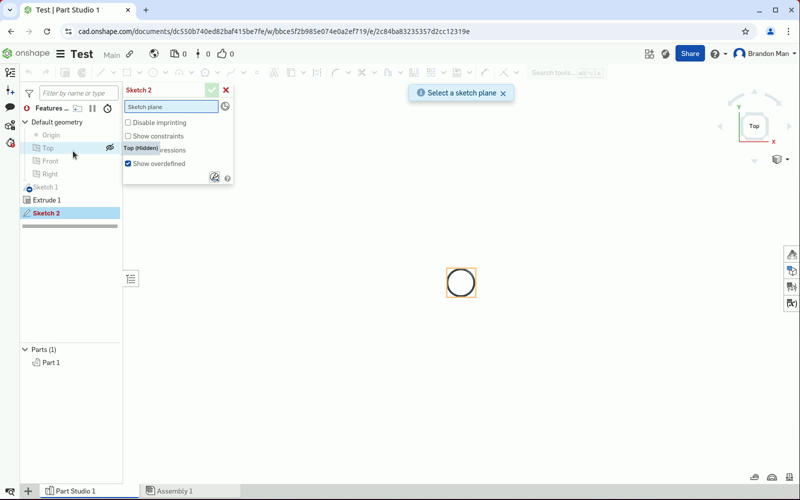
click(73, 150)
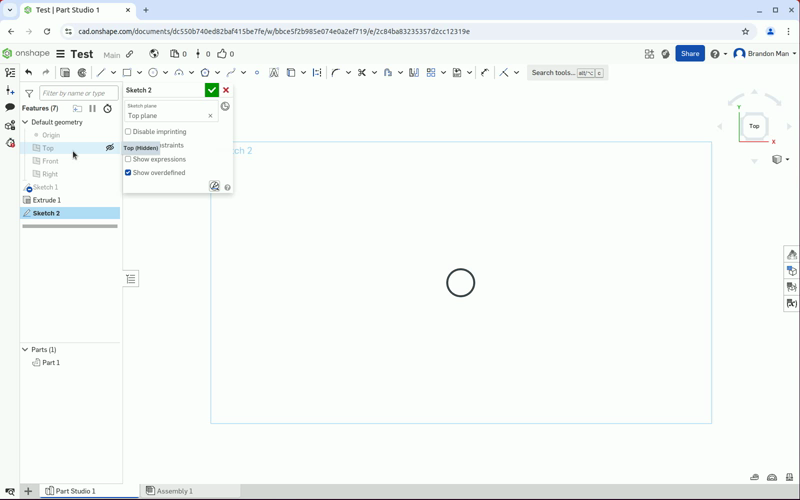
mouse_move(73, 352)
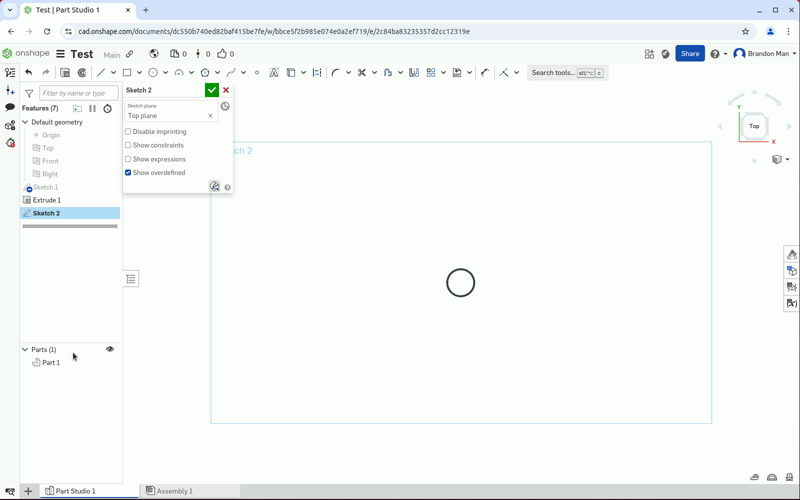
key(y)
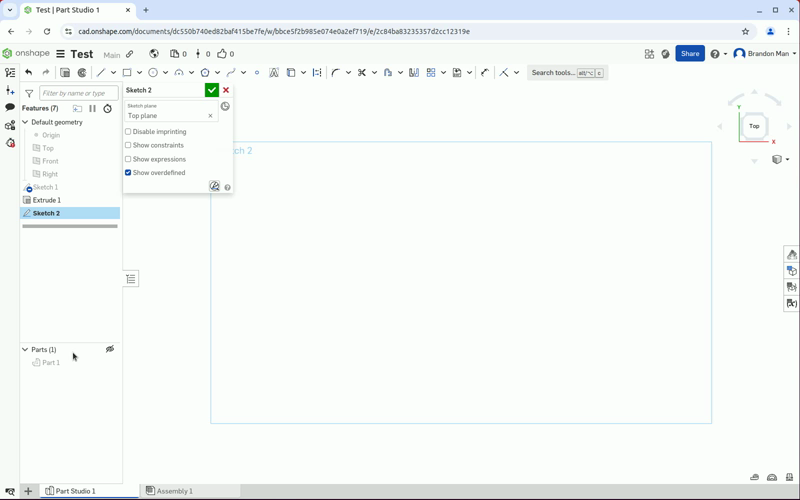
key(c)
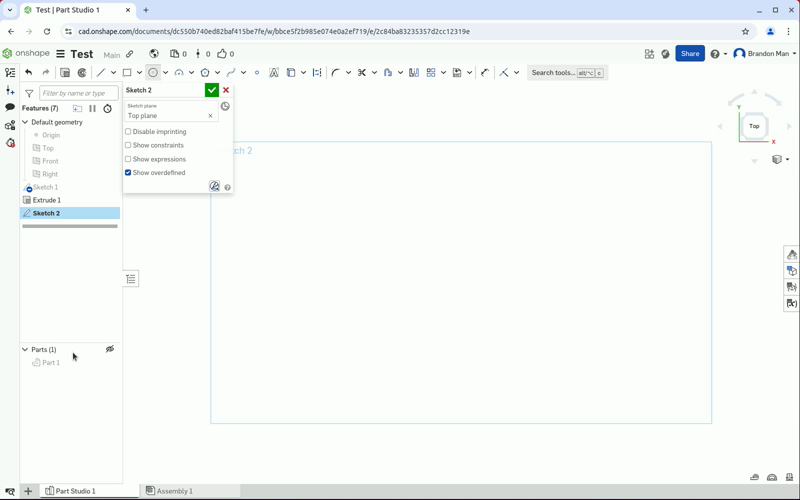
key_down(shift)
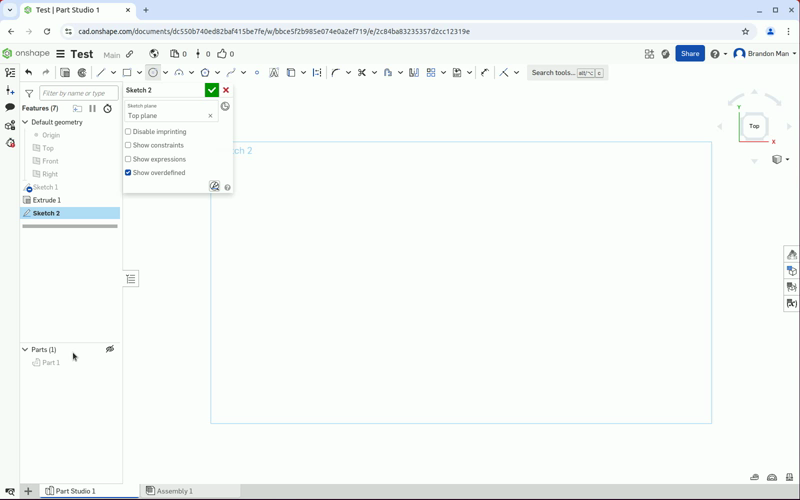
mouse_move(460, 282)
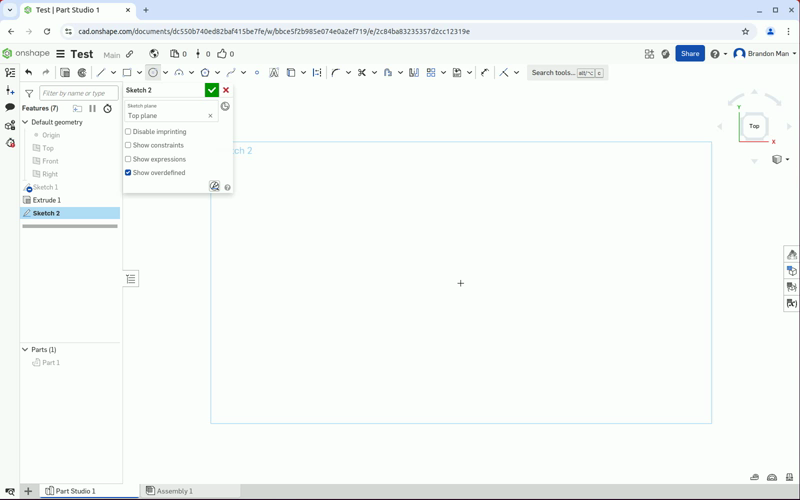
click(460, 282)
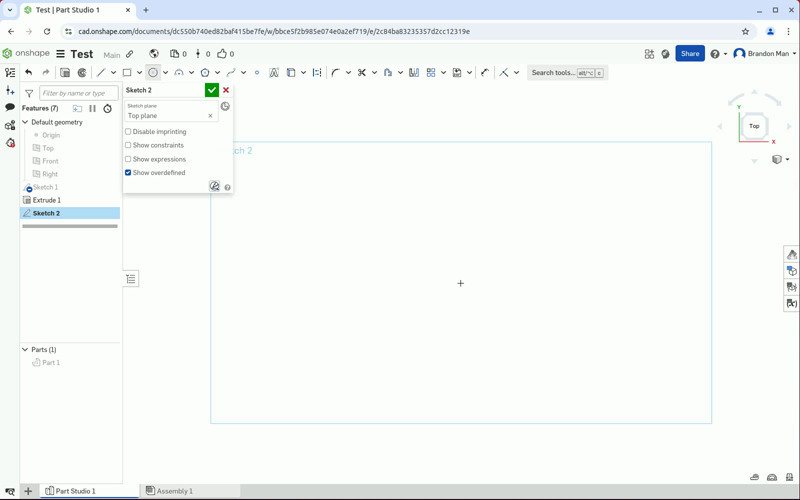
key_up(shift)
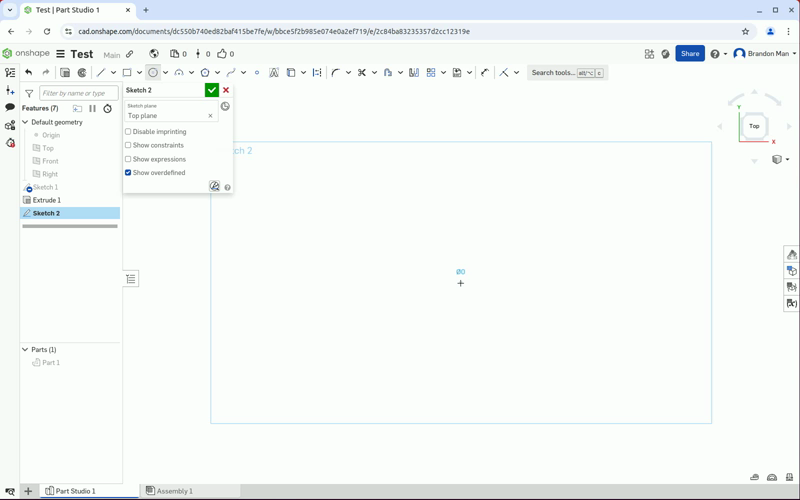
mouse_move(473, 282)
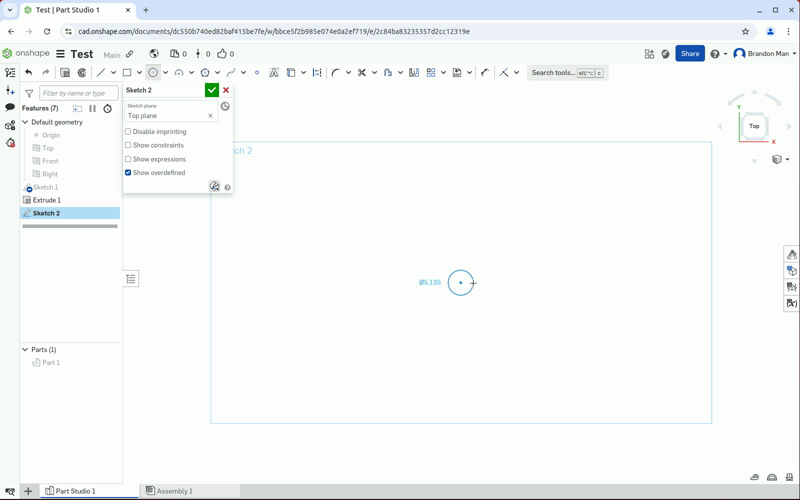
click(473, 282)
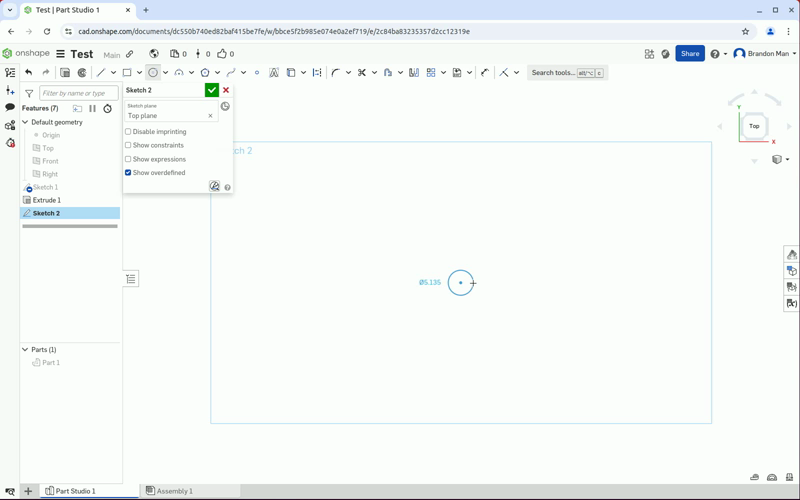
key(esc)
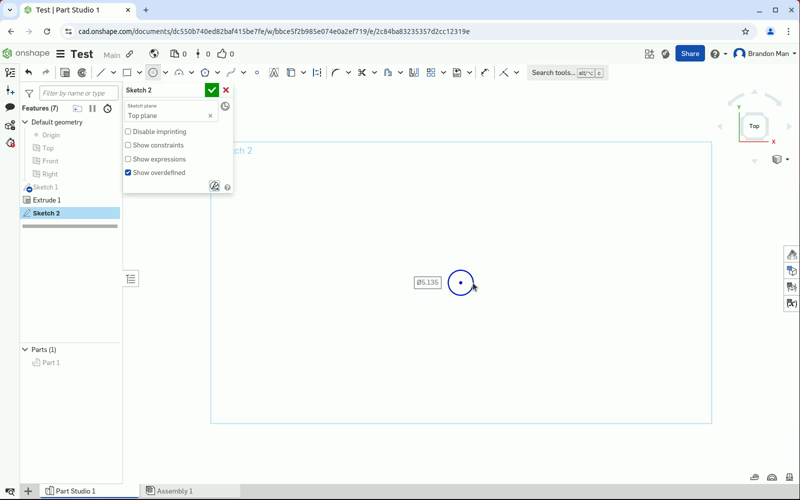
key(c)
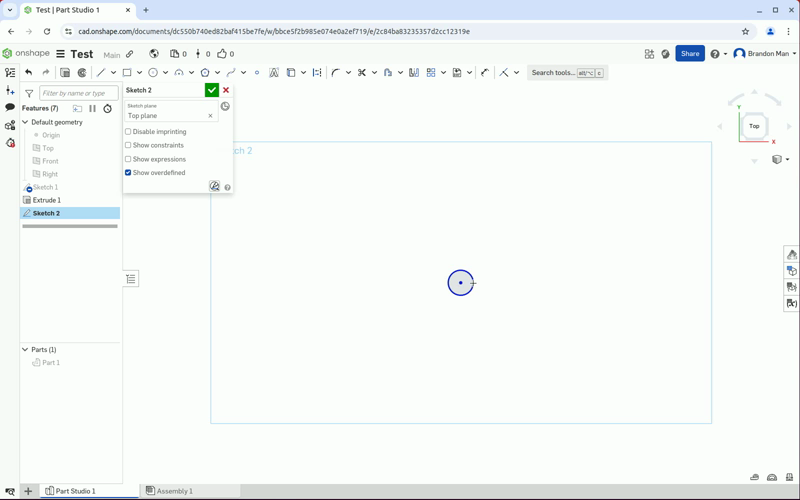
key_down(shift)
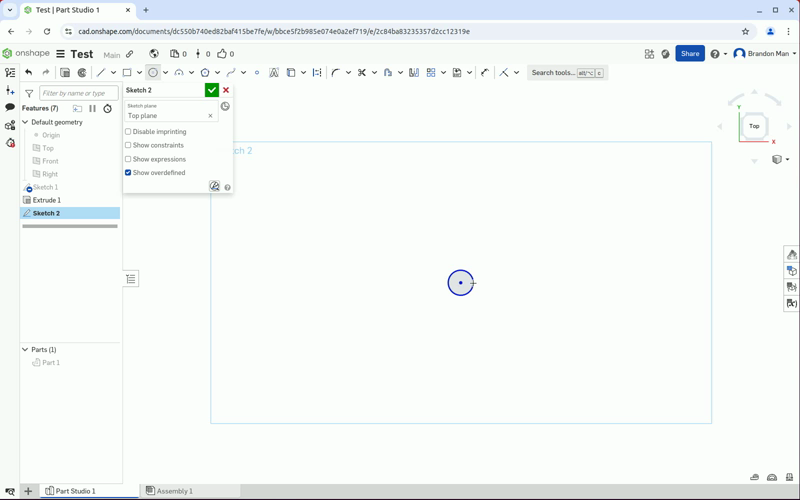
mouse_move(460, 282)
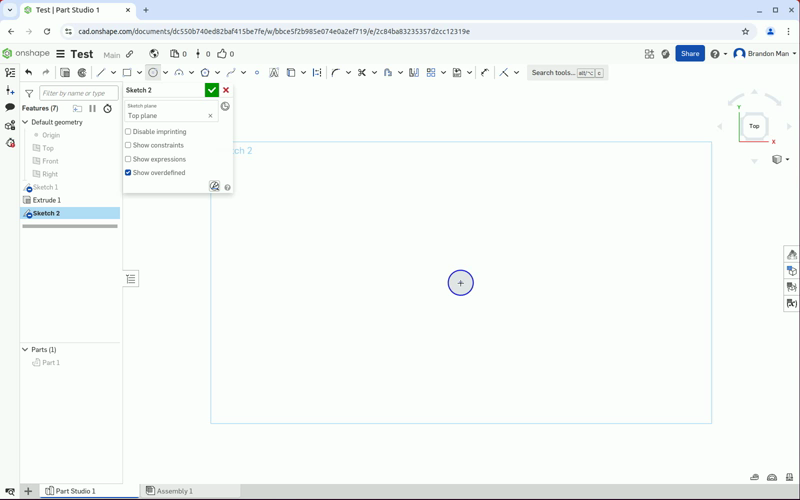
click(460, 282)
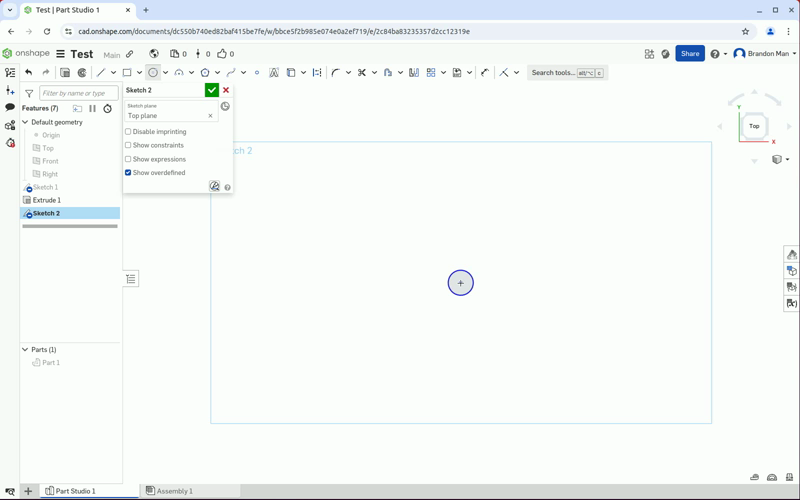
key_up(shift)
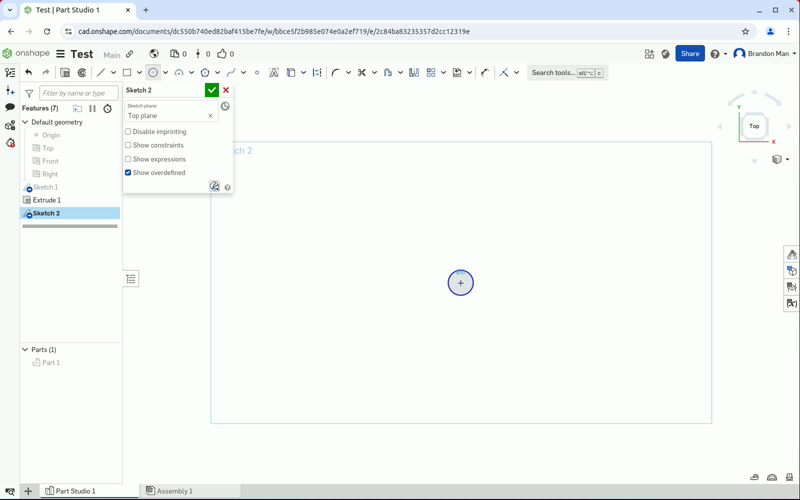
mouse_move(472, 282)
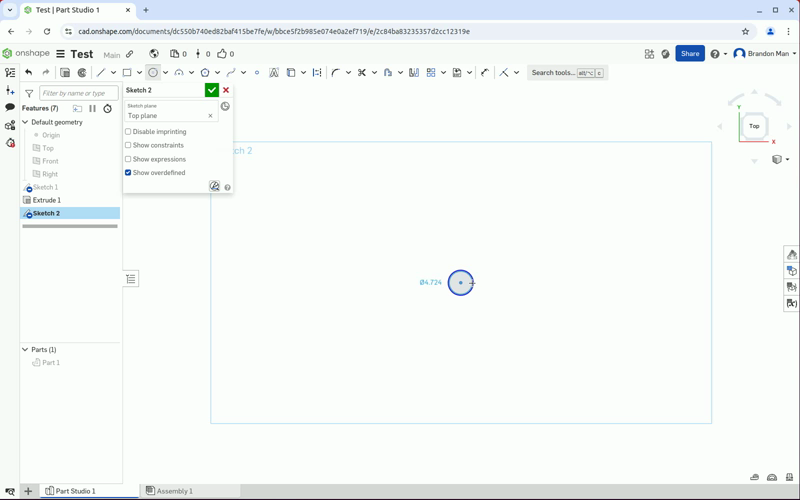
scroll(6)
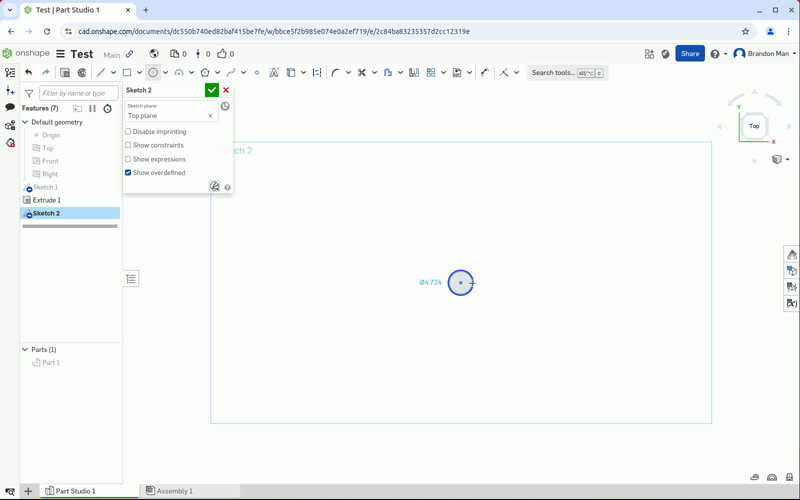
scroll(6)
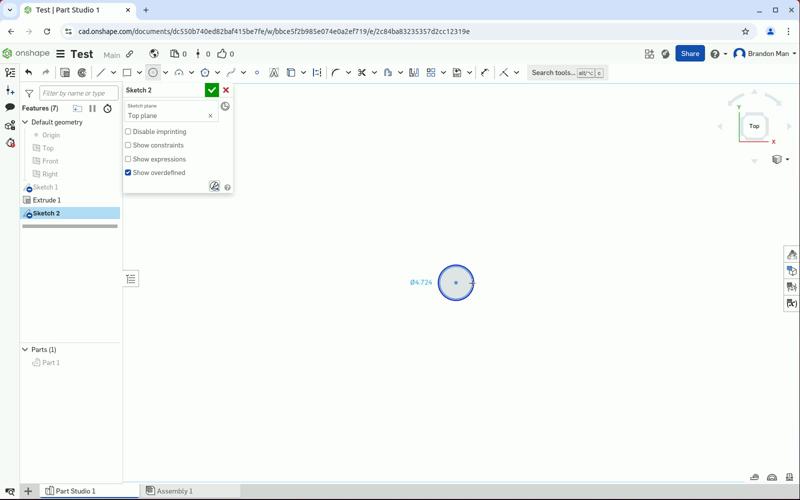
scroll(6)
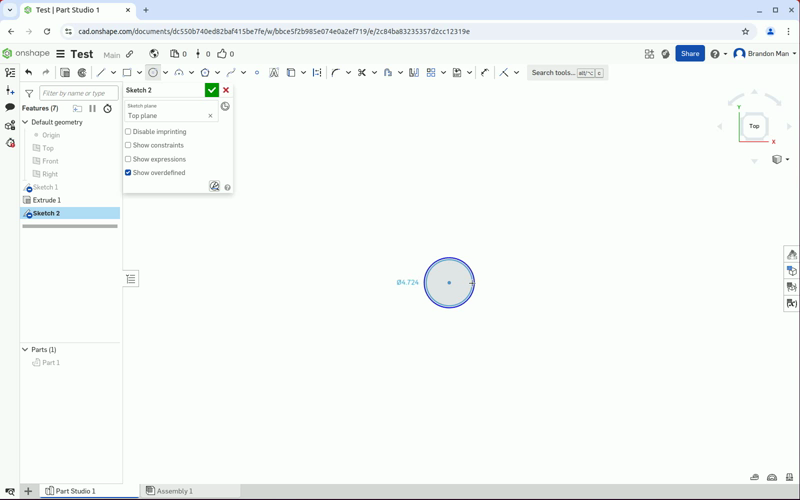
scroll(6)
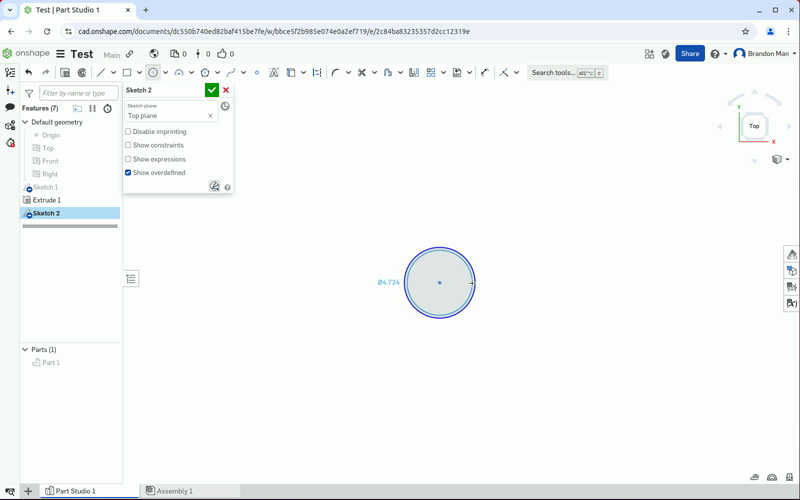
scroll(6)
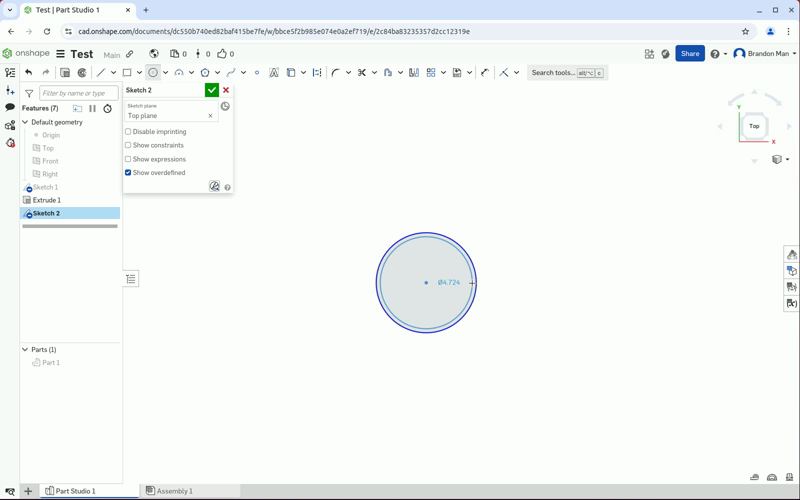
scroll(6)
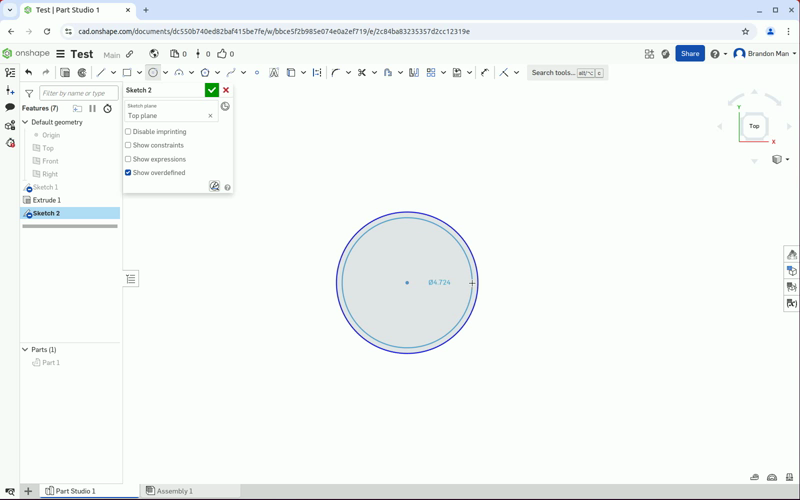
scroll(6)
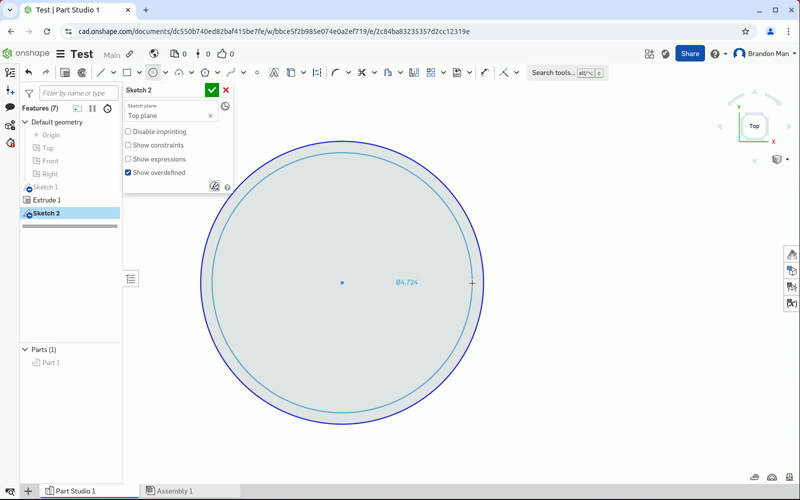
click(472, 282)
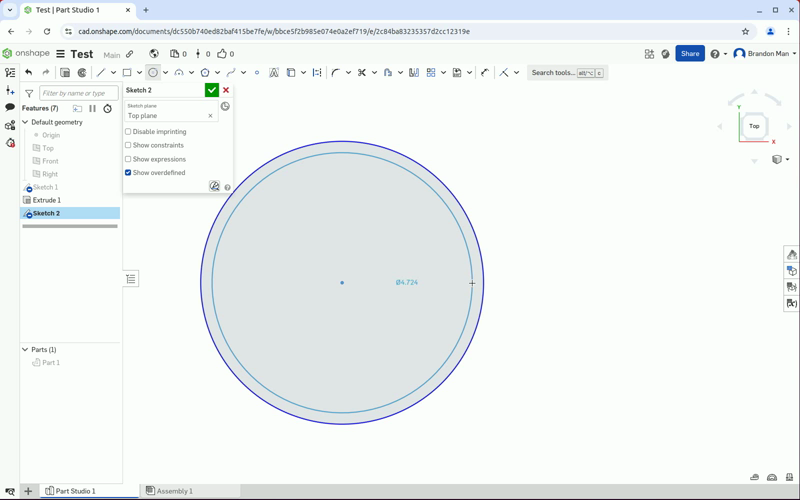
scroll(-6)
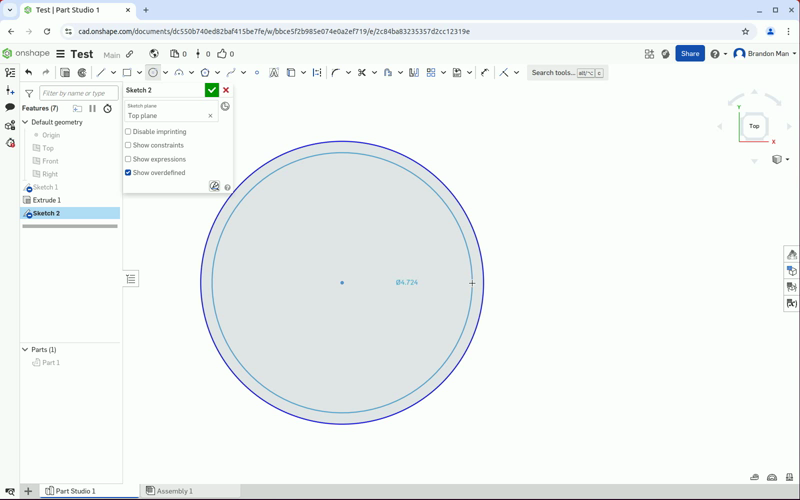
scroll(-6)
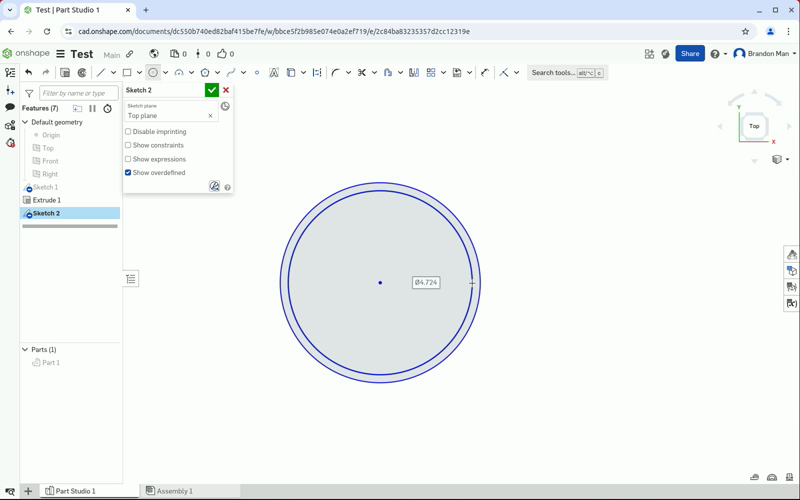
scroll(-6)
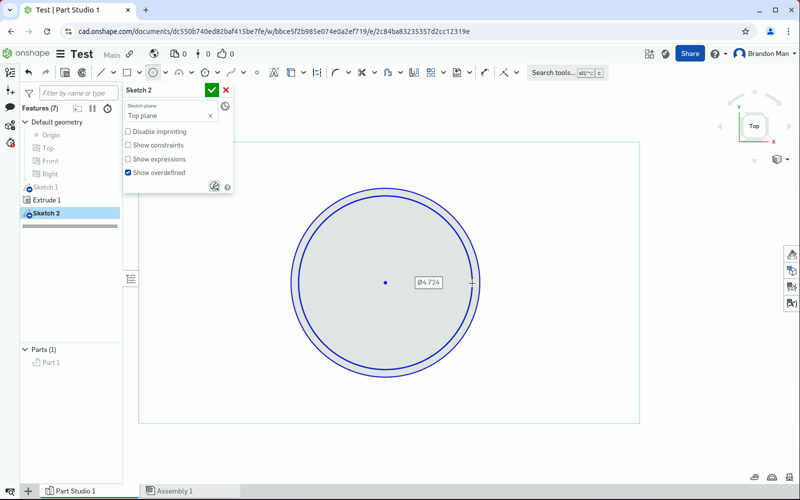
scroll(-6)
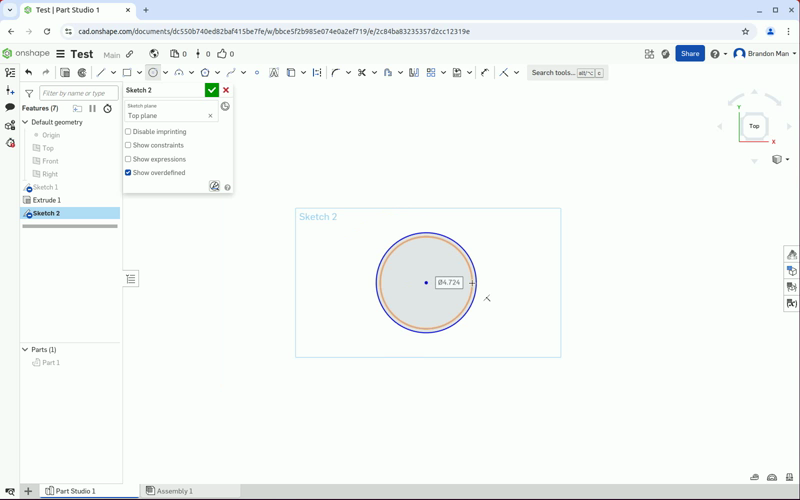
scroll(-6)
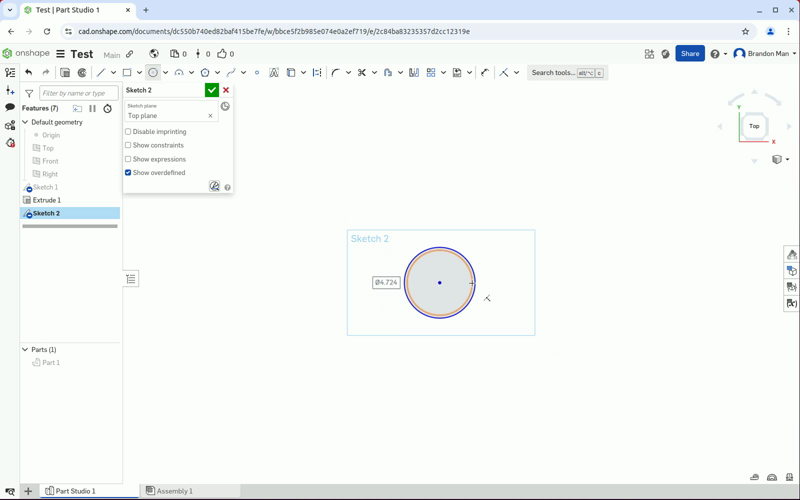
scroll(-6)
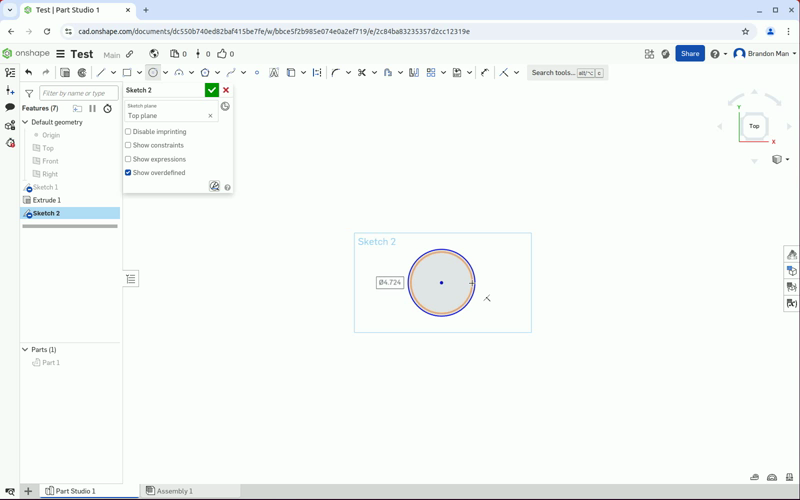
scroll(-6)
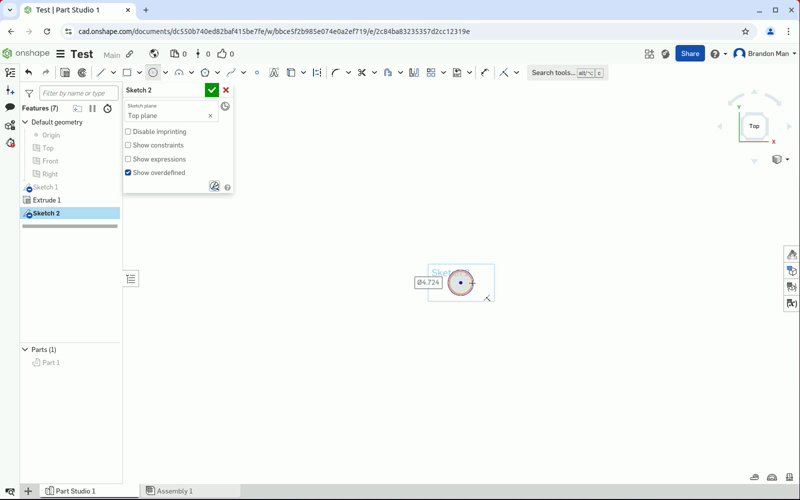
key(esc)
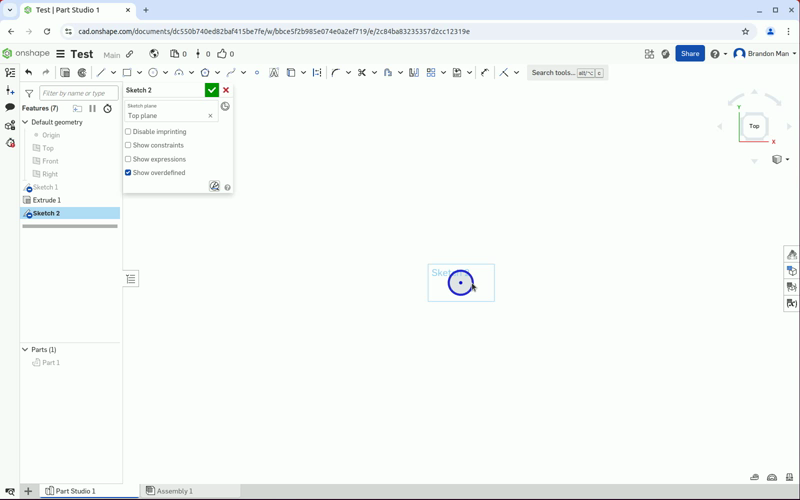
mouse_move(449, 287)
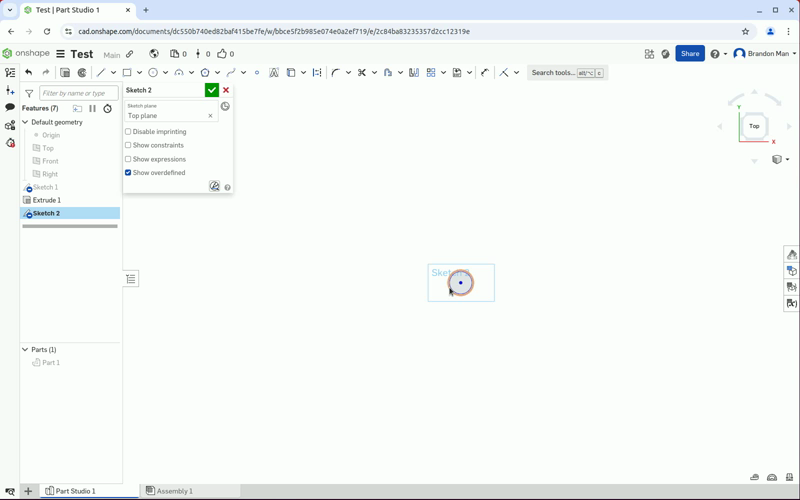
scroll(6)
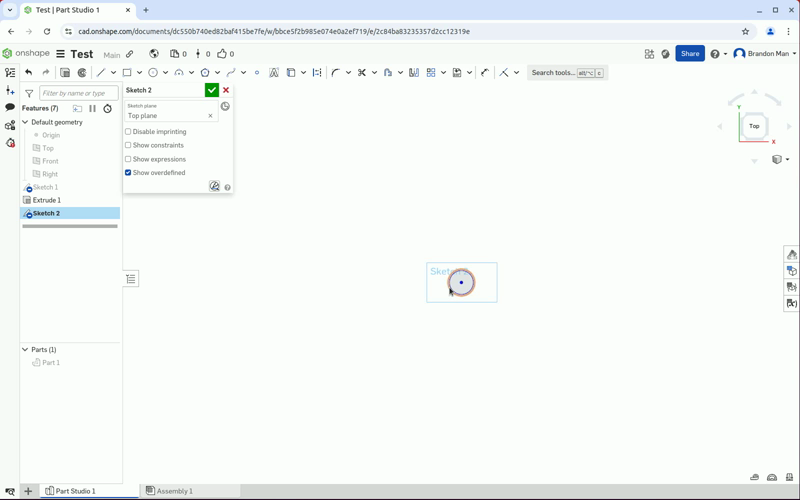
scroll(6)
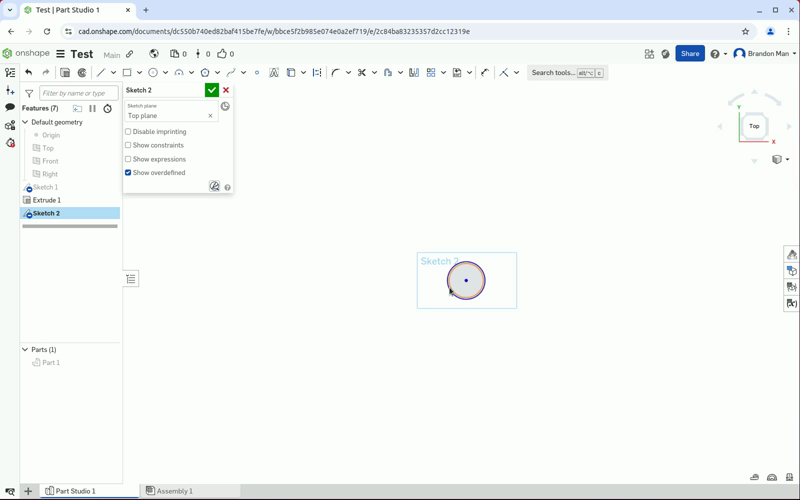
scroll(6)
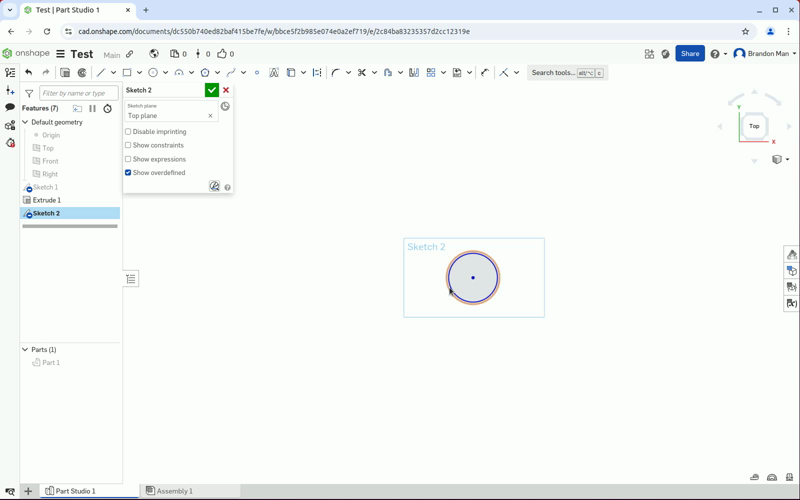
scroll(6)
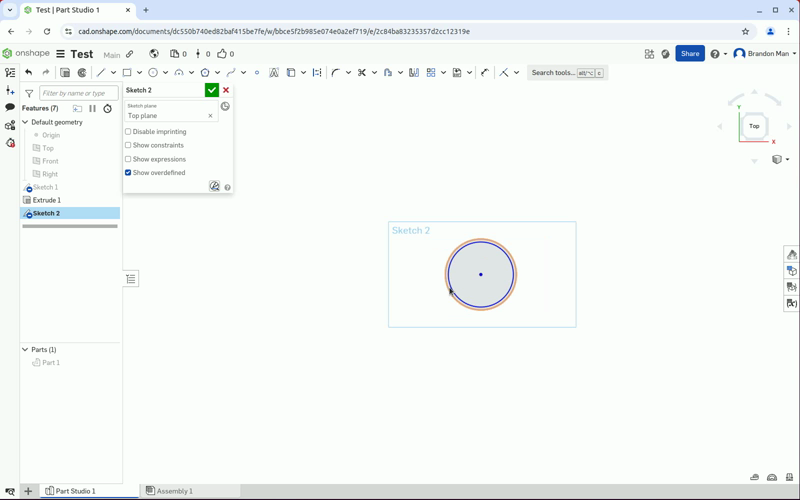
scroll(6)
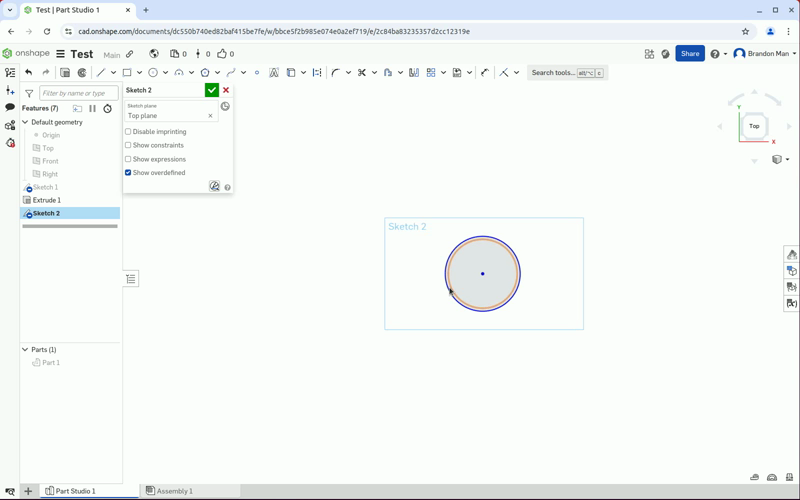
scroll(6)
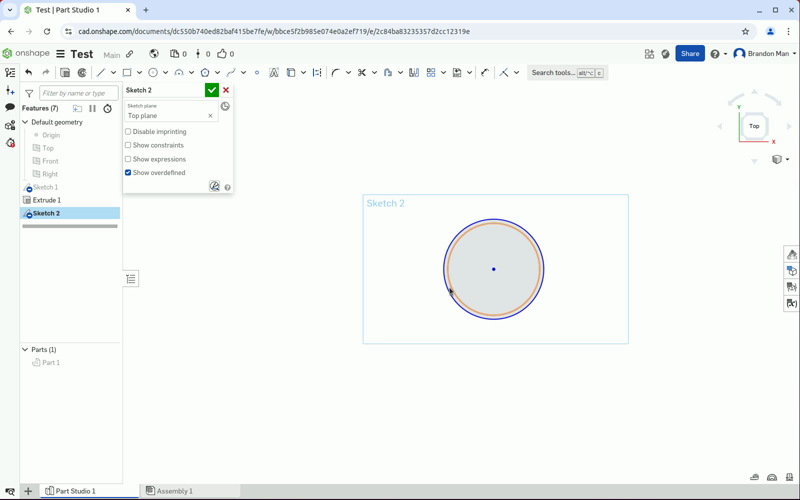
scroll(6)
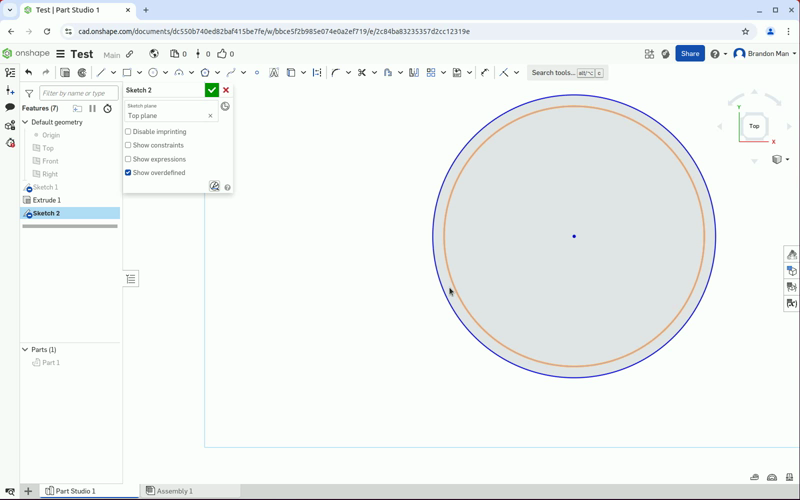
click(449, 287)
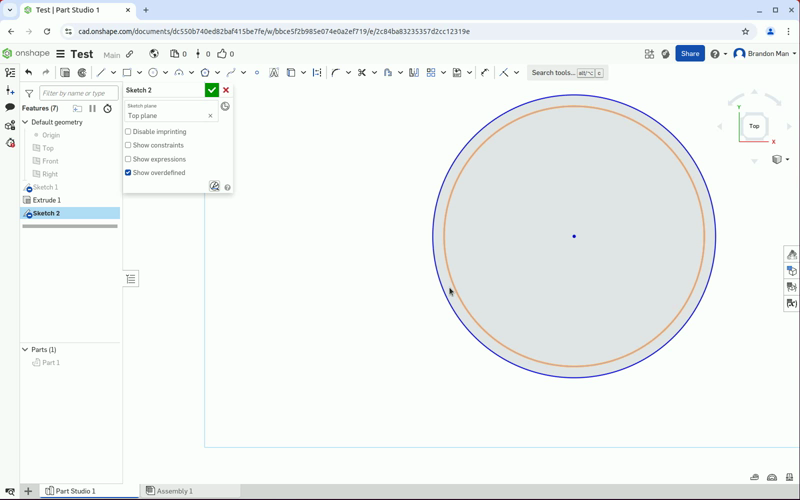
scroll(-6)
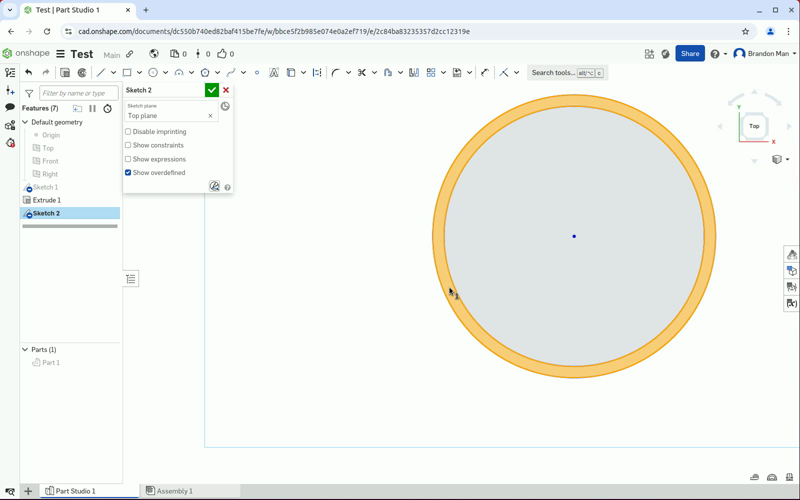
scroll(-6)
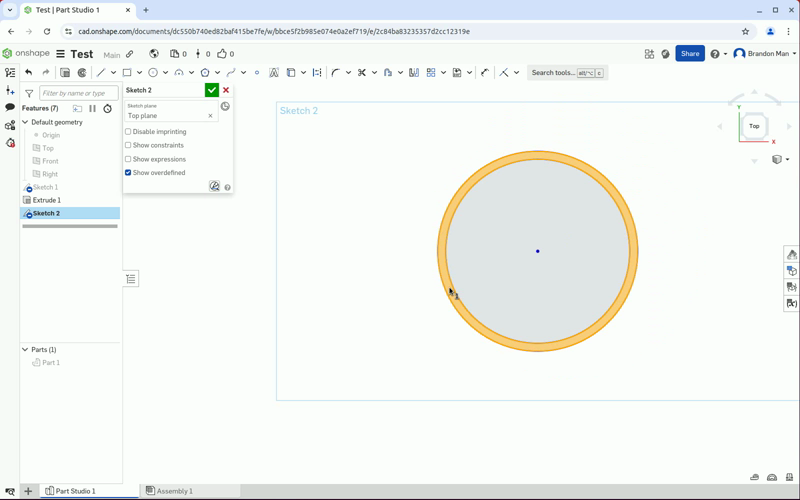
scroll(-6)
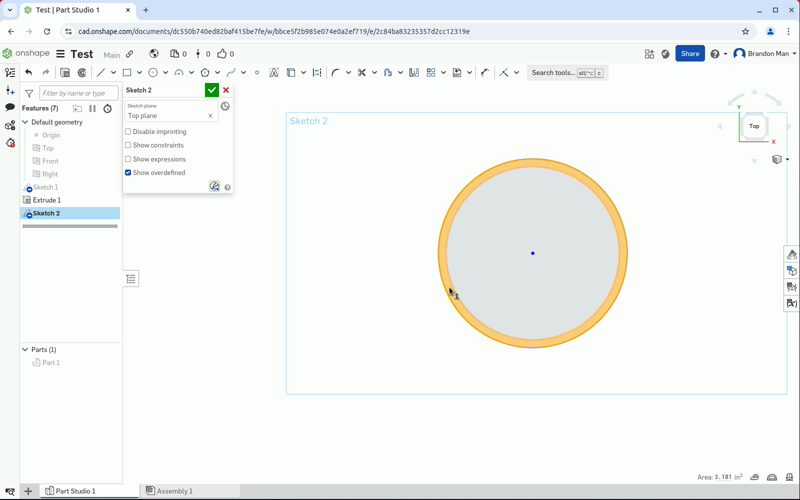
scroll(-6)
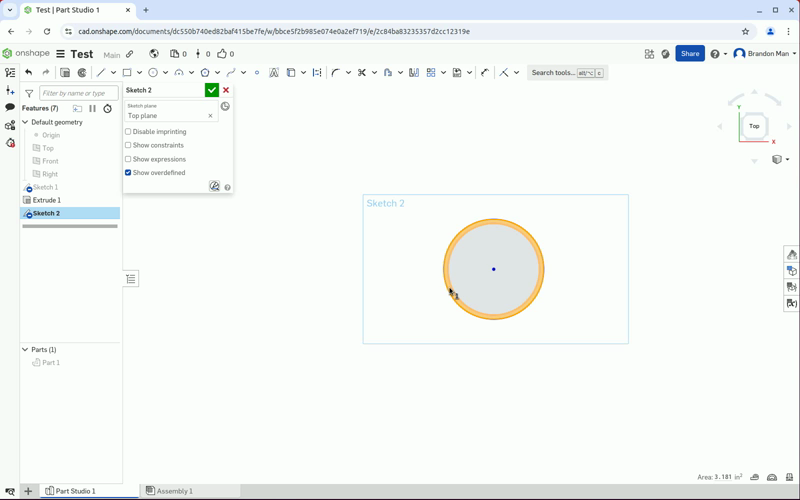
scroll(-6)
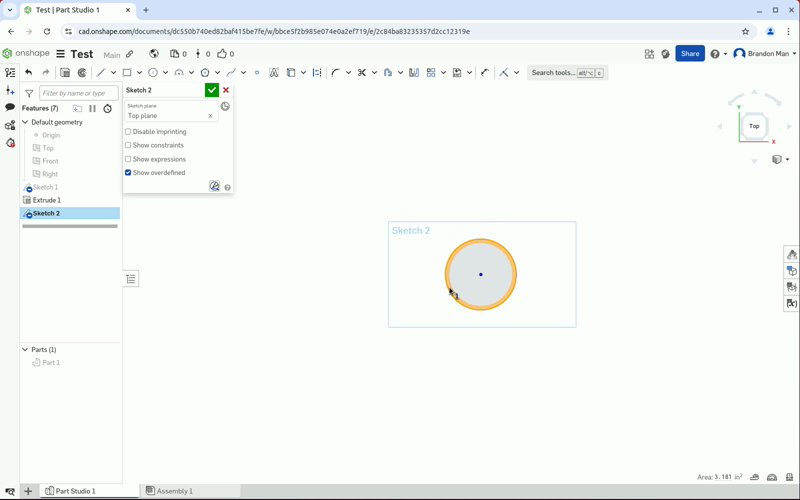
scroll(-6)
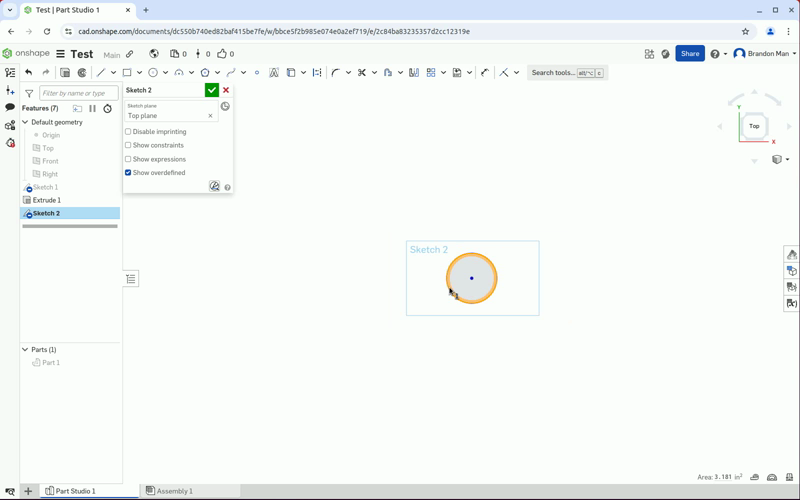
scroll(-6)
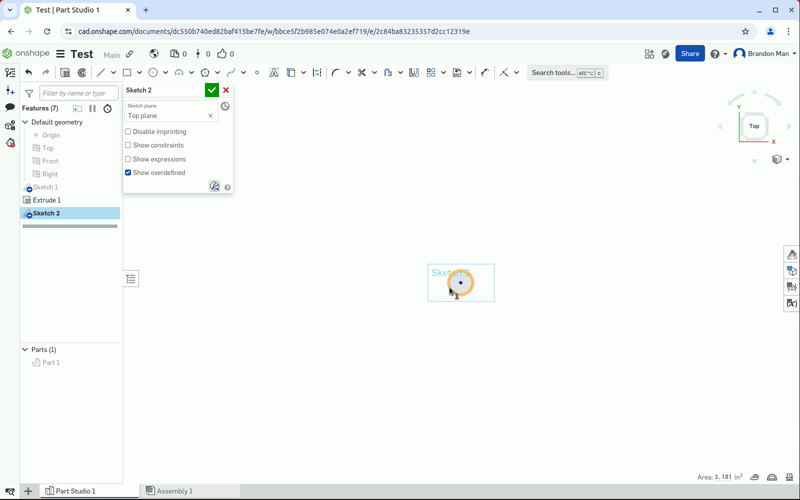
mouse_move(73, 352)
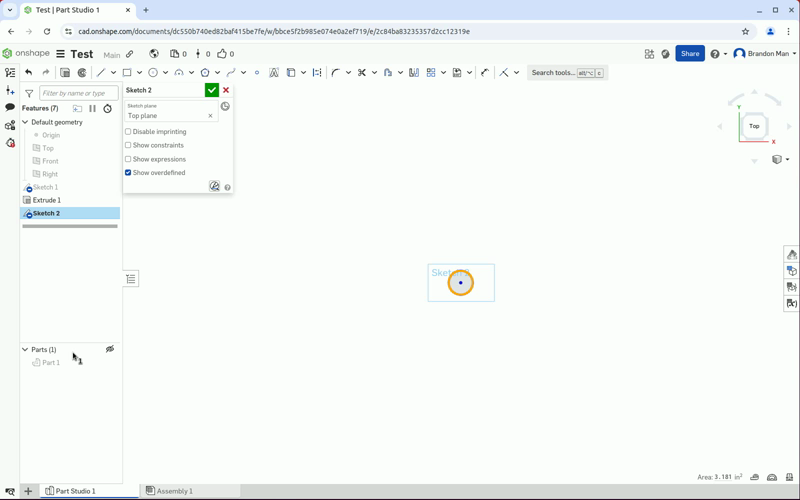
key(shift+y)
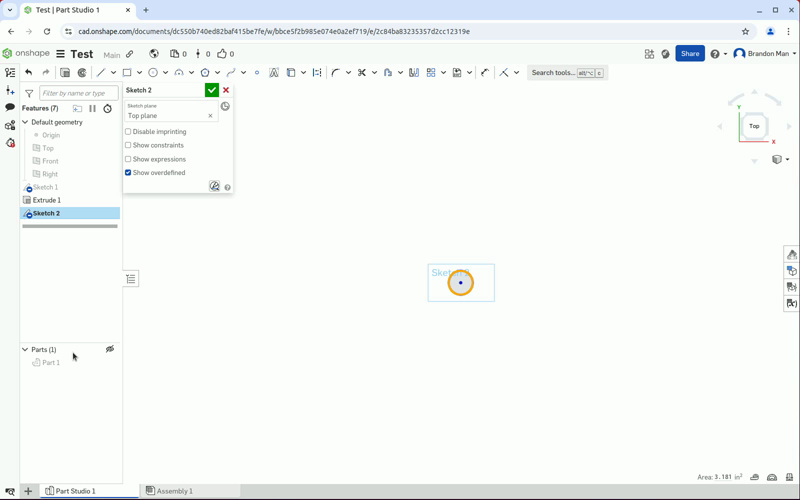
key(shift+e)
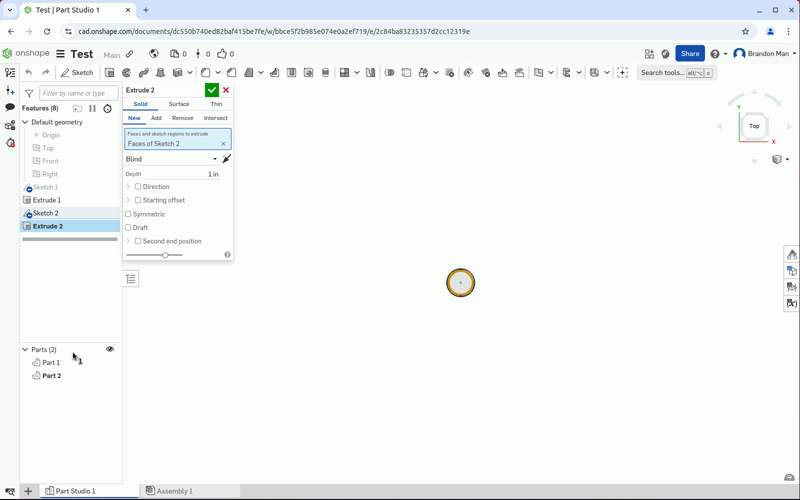
mouse_move(143, 106)
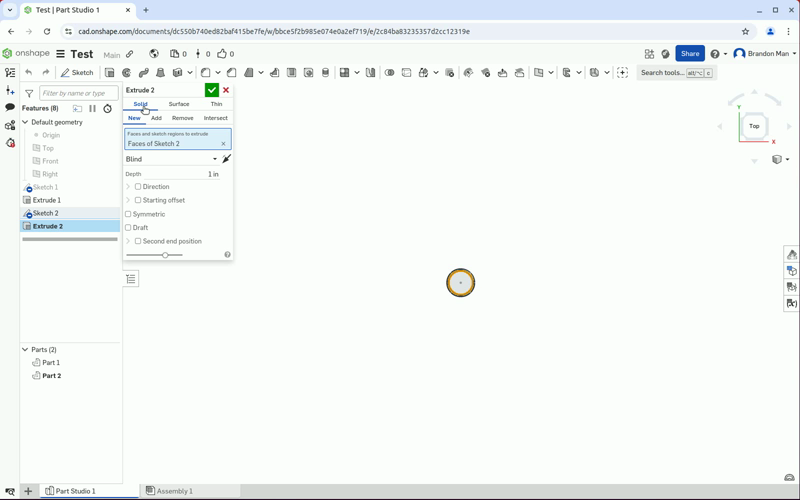
click(143, 106)
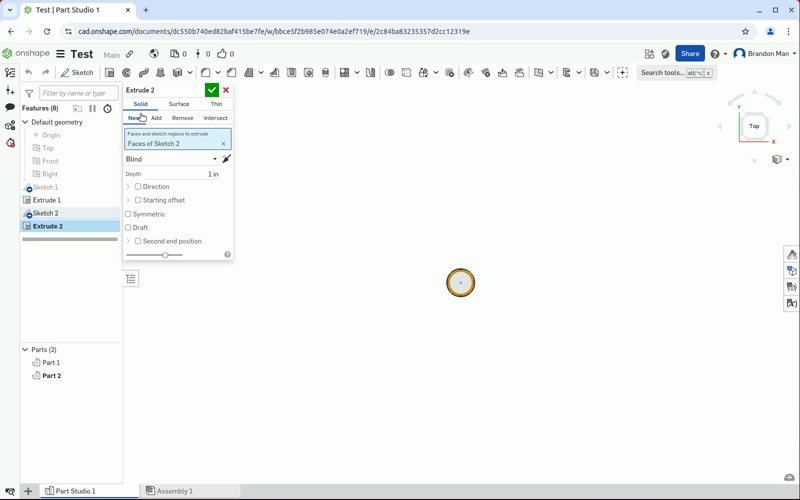
mouse_move(137, 120)
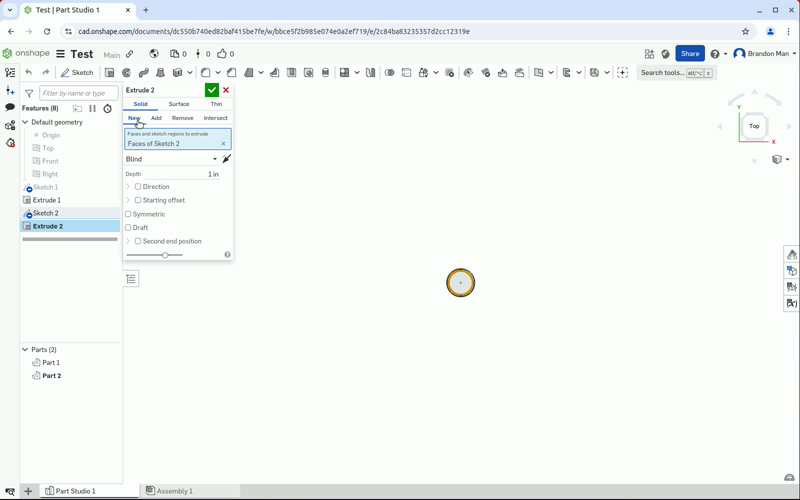
click(137, 120)
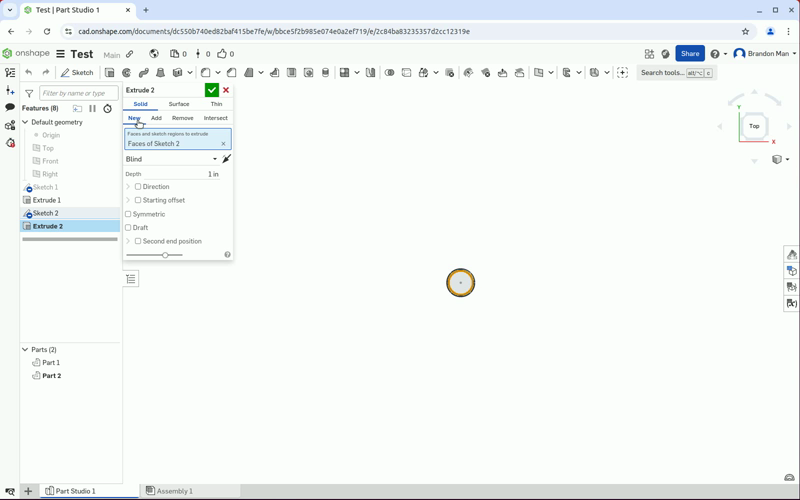
key(tab, 4)
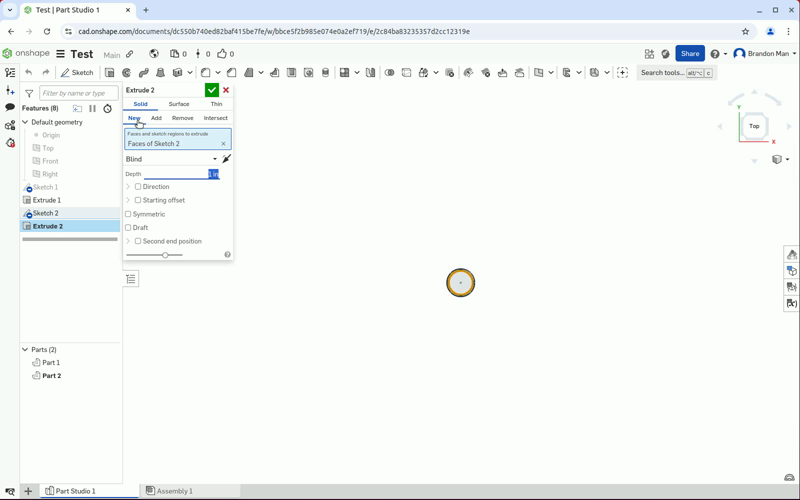
text(20.701)
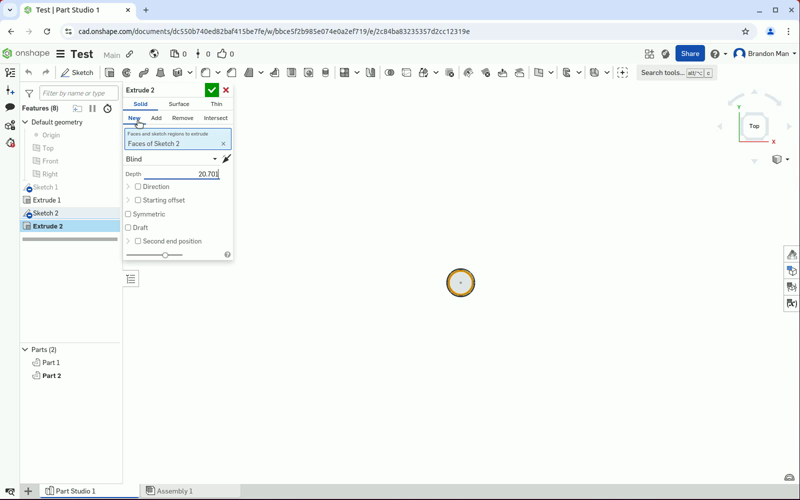
key(enter)
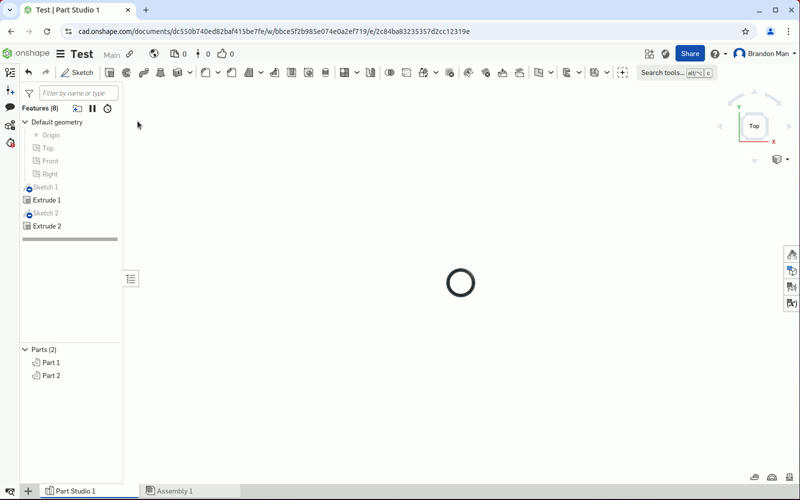
key(shift+h)
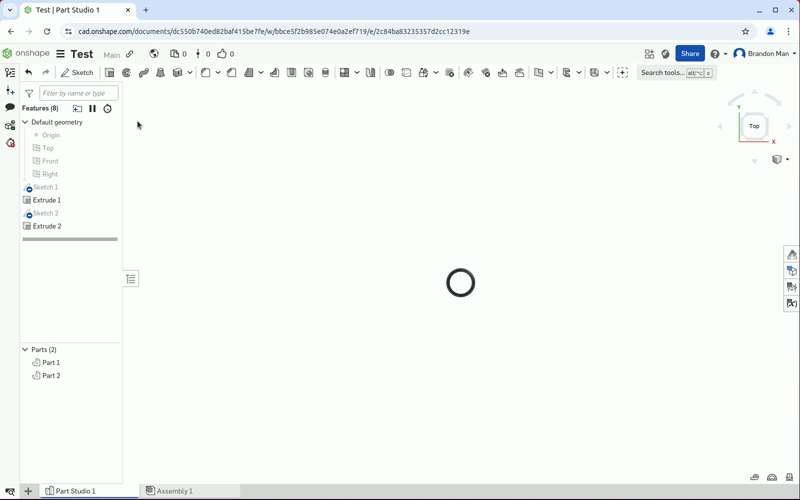
key(shift+h)
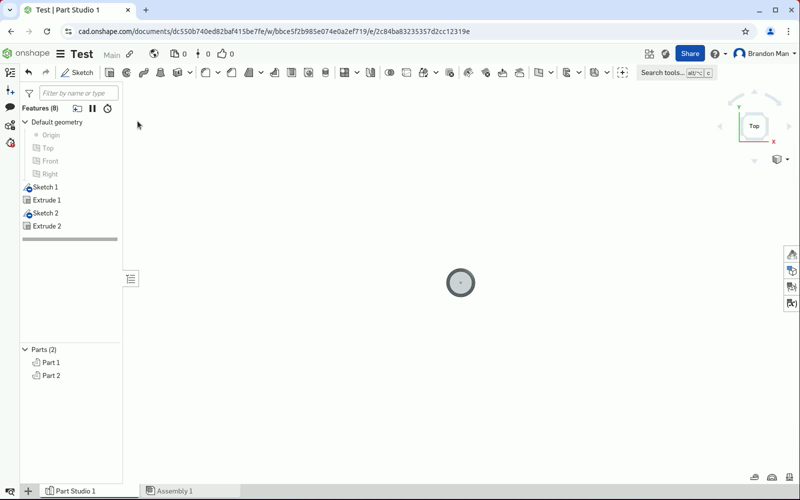
key(shift+7)
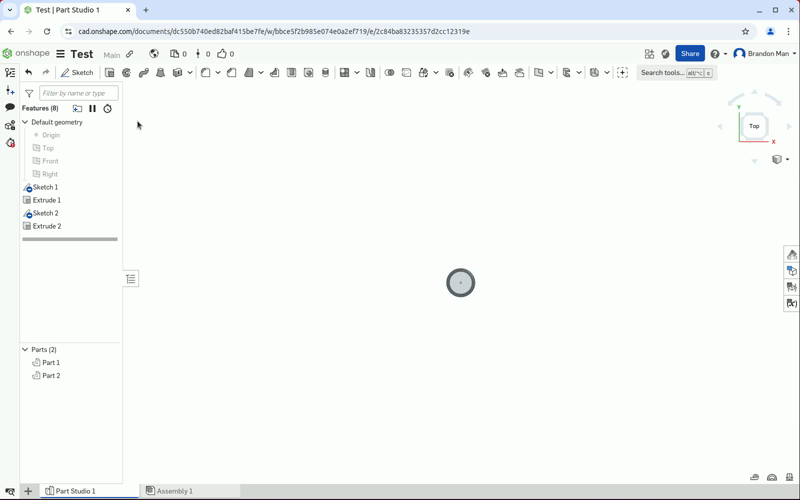
key(up, 3)
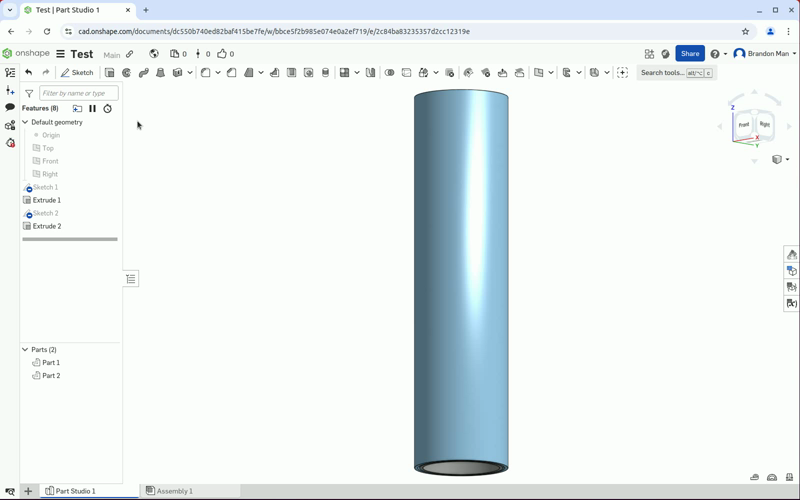
key(left, 3)
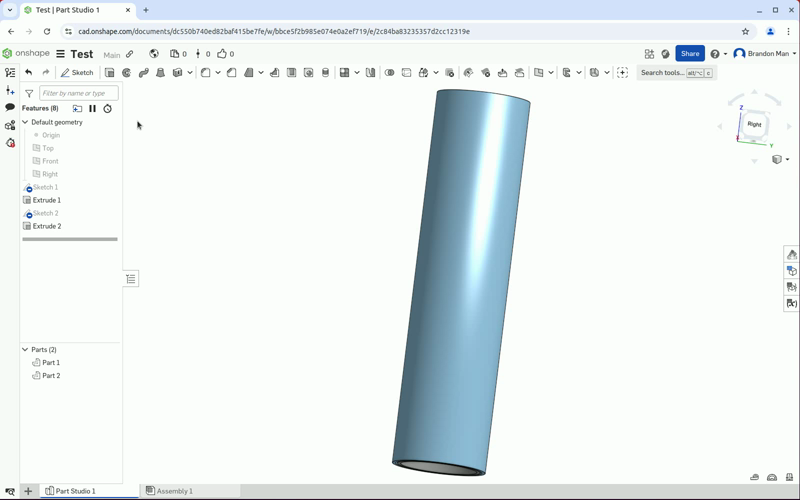
key(right, 3)
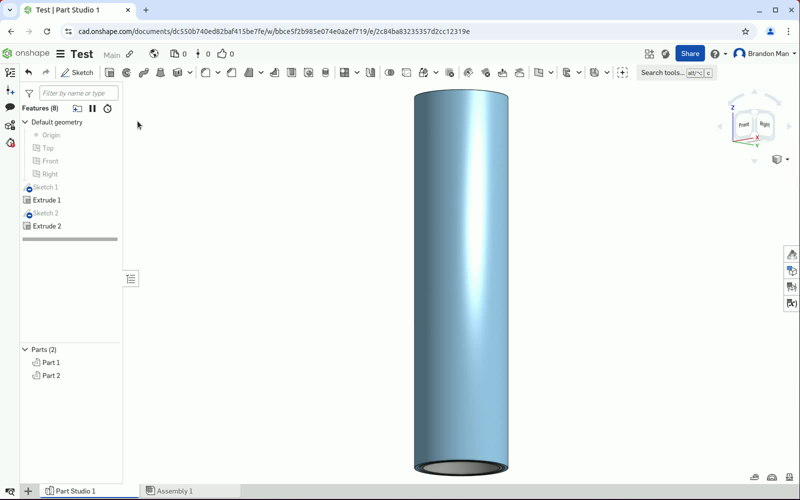
key(down, 3)
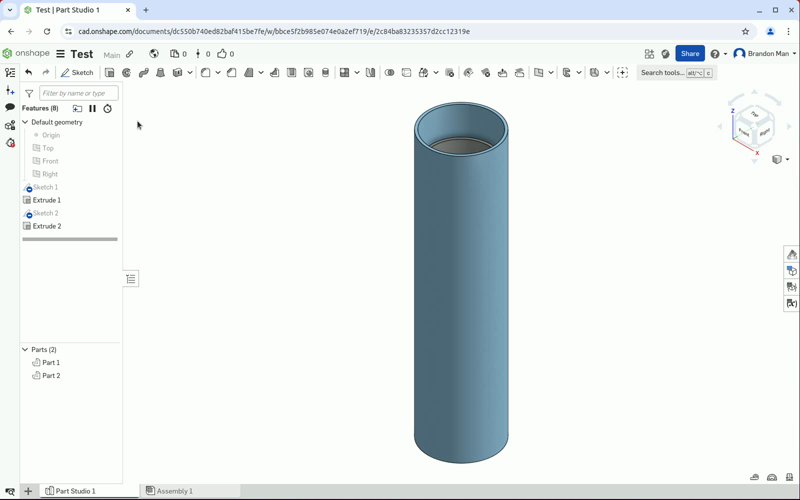
mouse_move(73, 189)
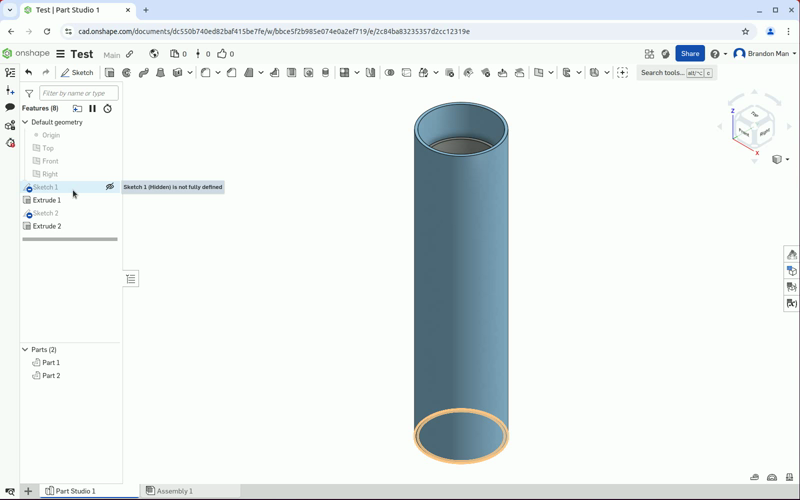
click(73, 189)